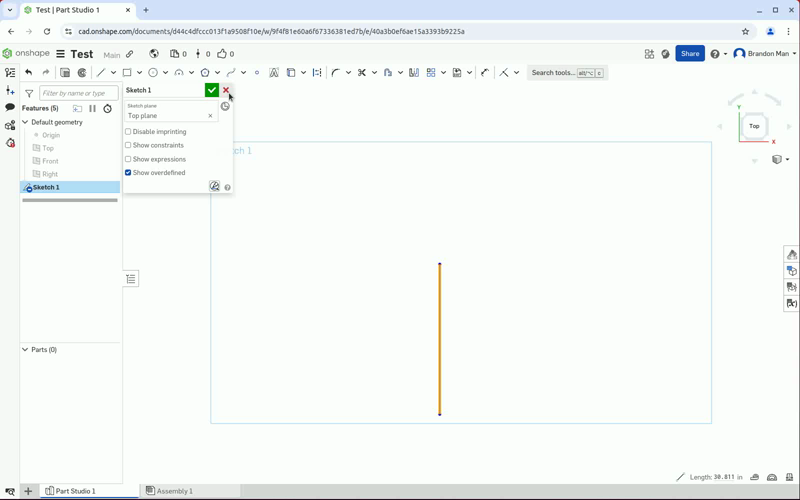
key(shift+h)
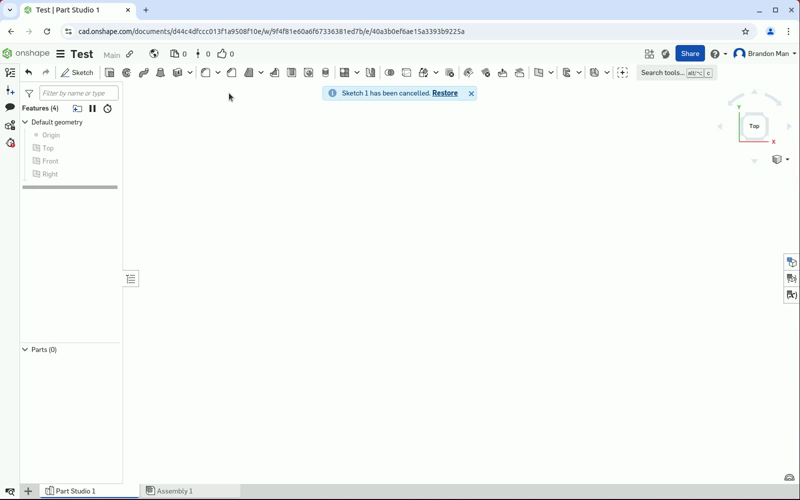
mouse_move(73, 352)
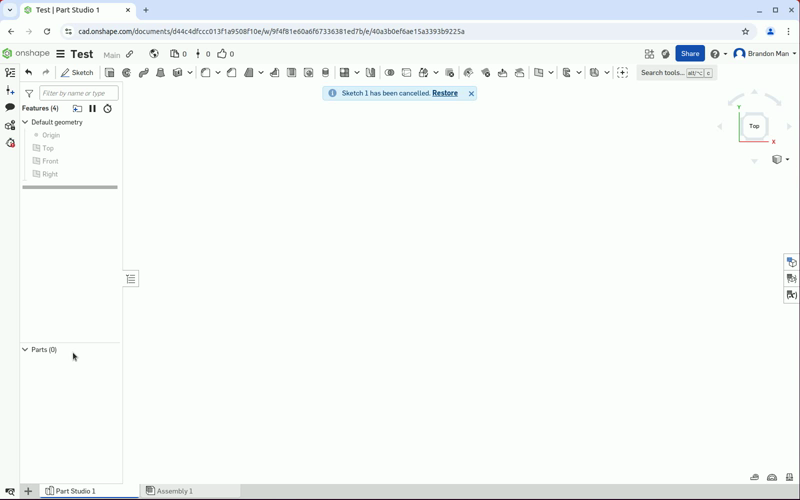
key(y)
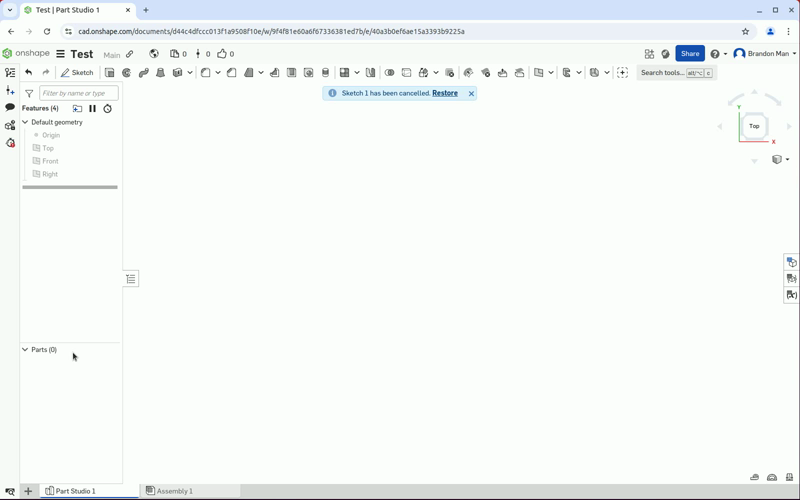
key(shift+p)
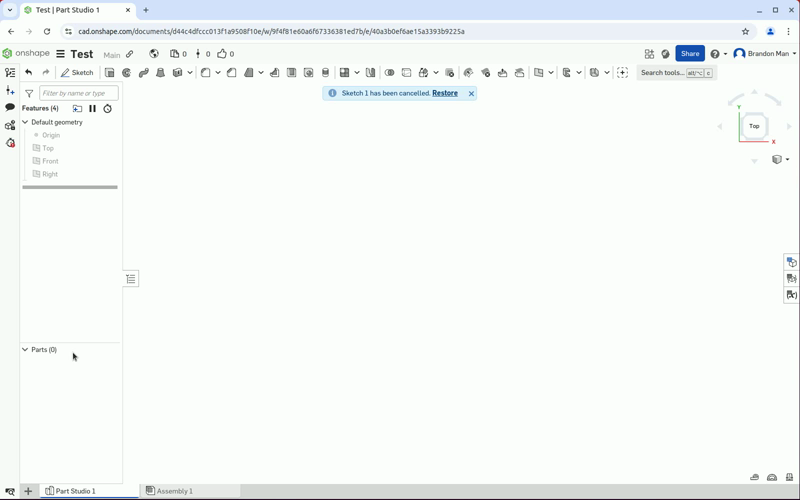
key(space)
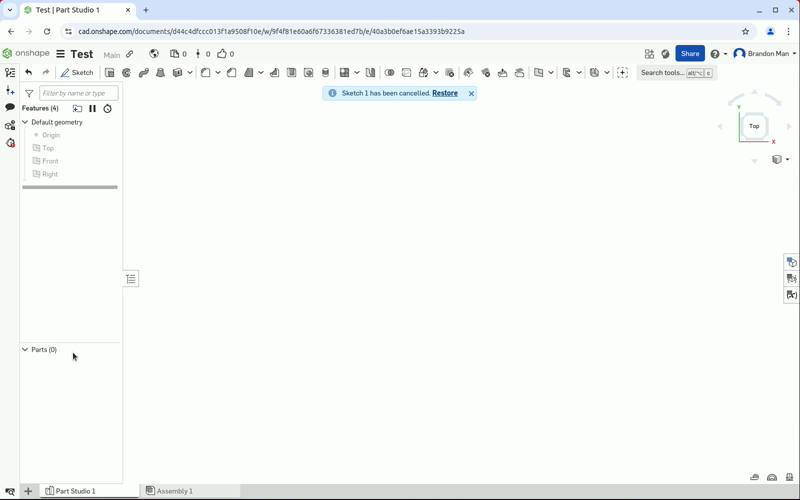
key_down(shift)
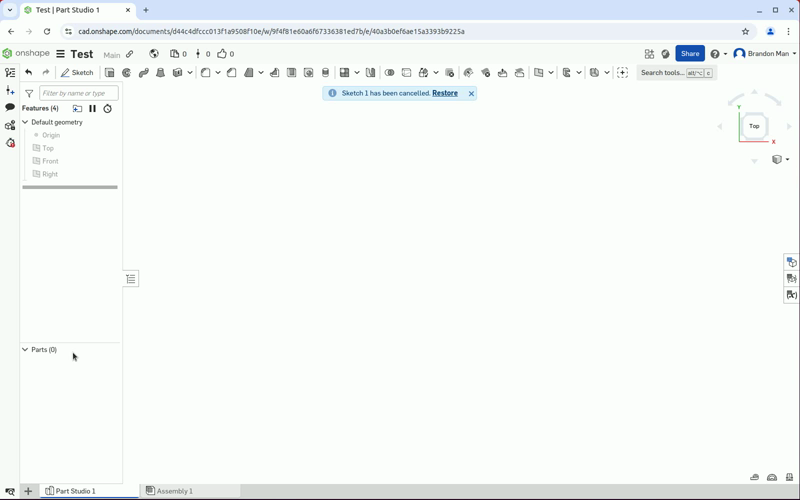
key(up)
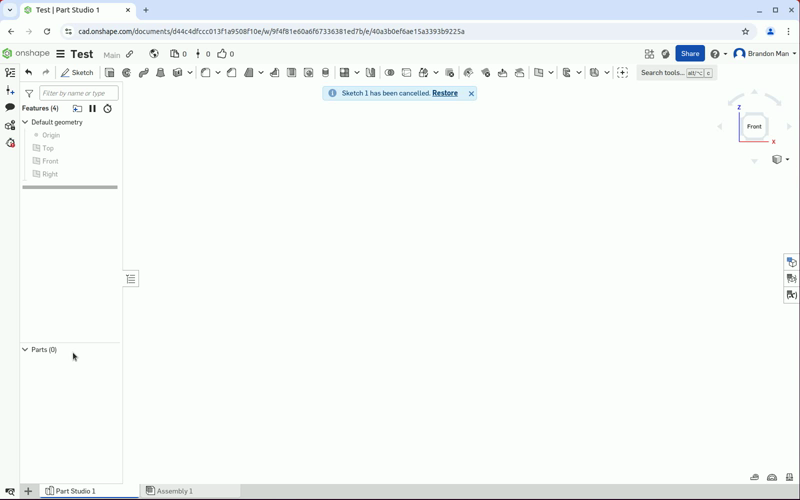
key_up(shift)
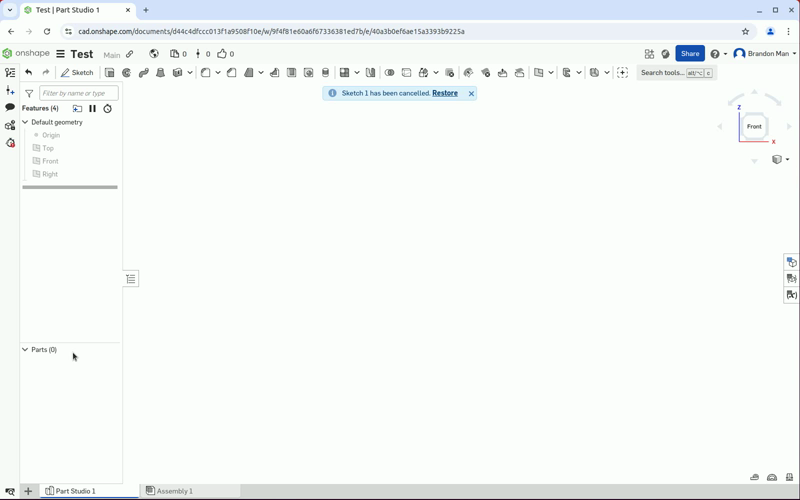
mouse_move(73, 352)
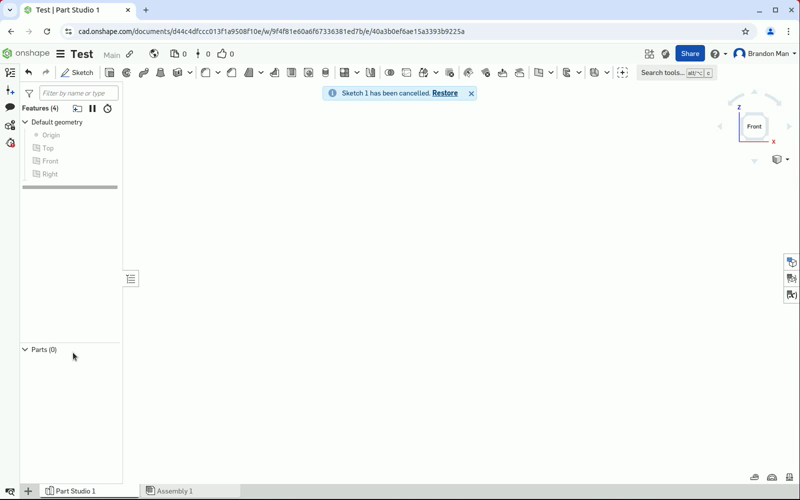
key(shift+y)
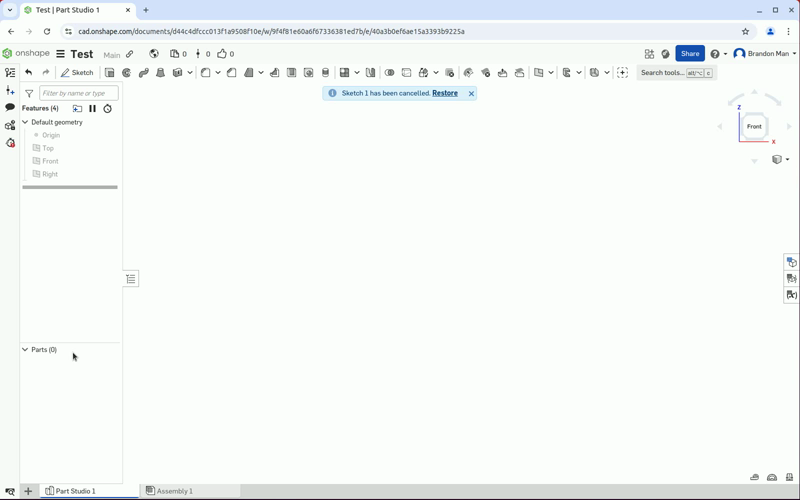
key(shift+s)
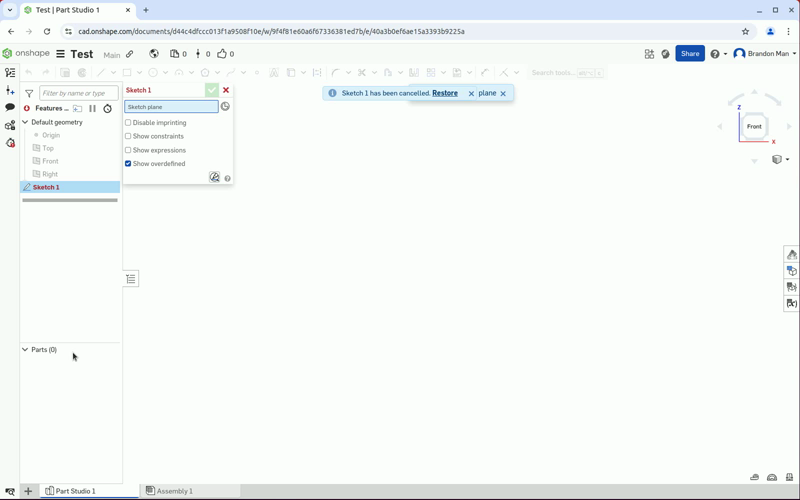
mouse_move(73, 163)
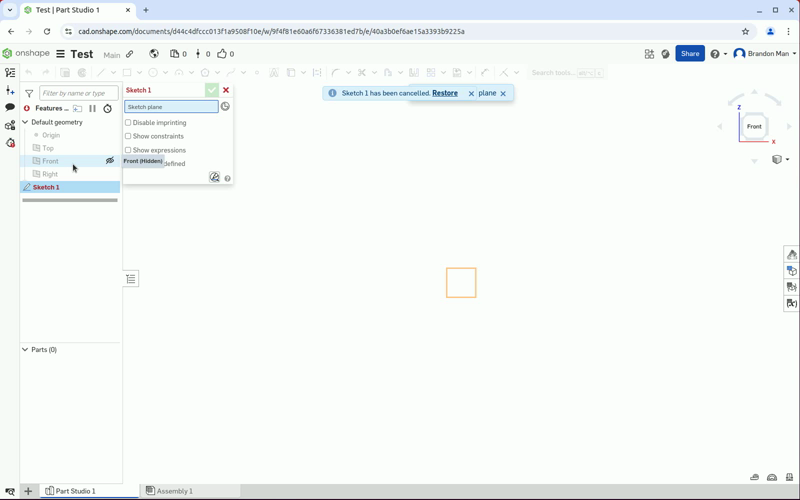
click(73, 163)
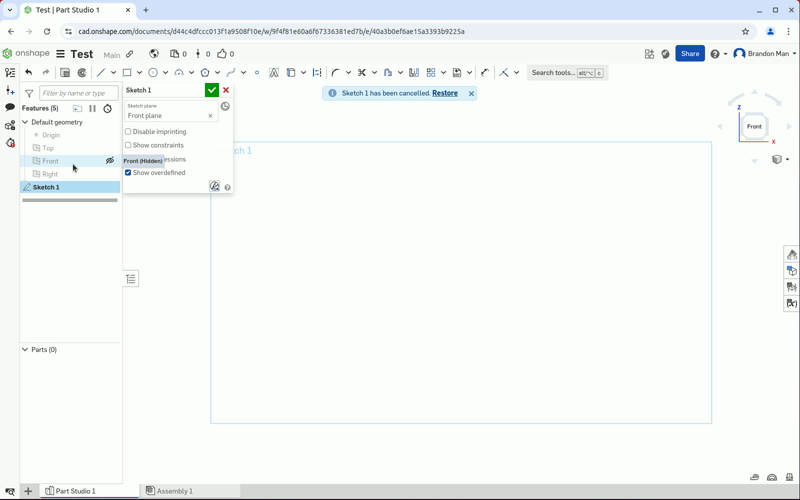
mouse_move(73, 352)
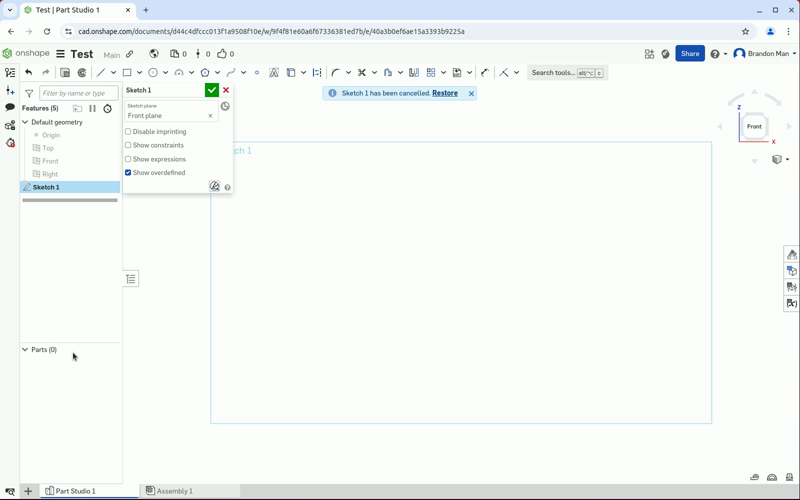
key(y)
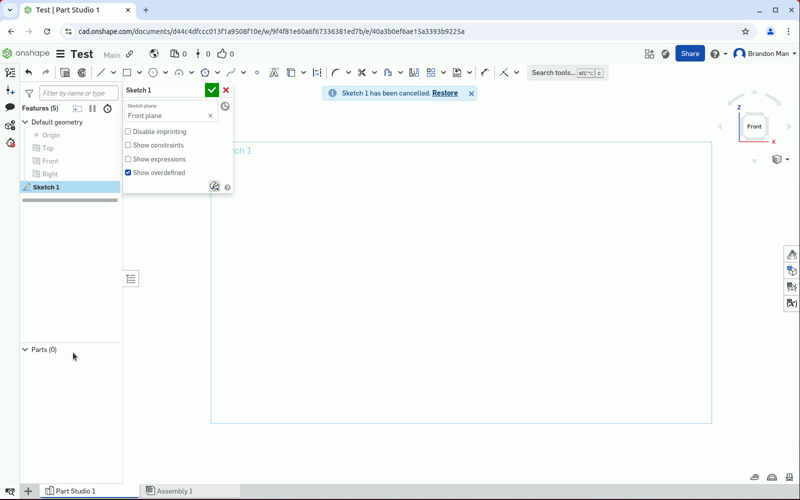
key(l)
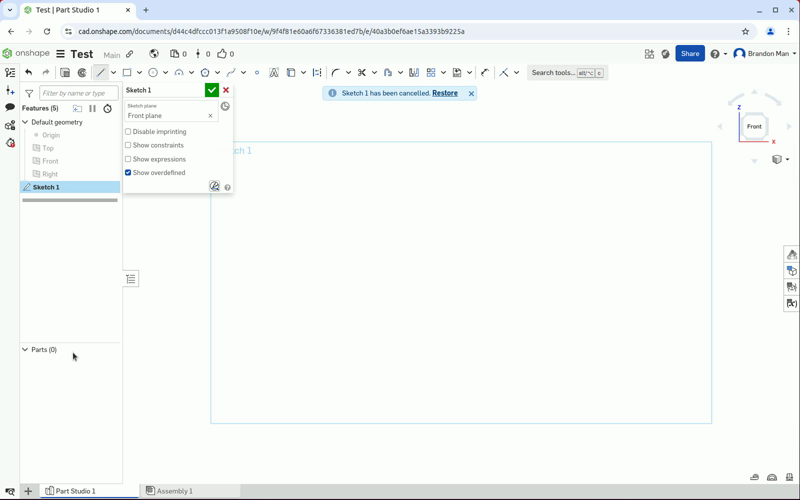
key_down(shift)
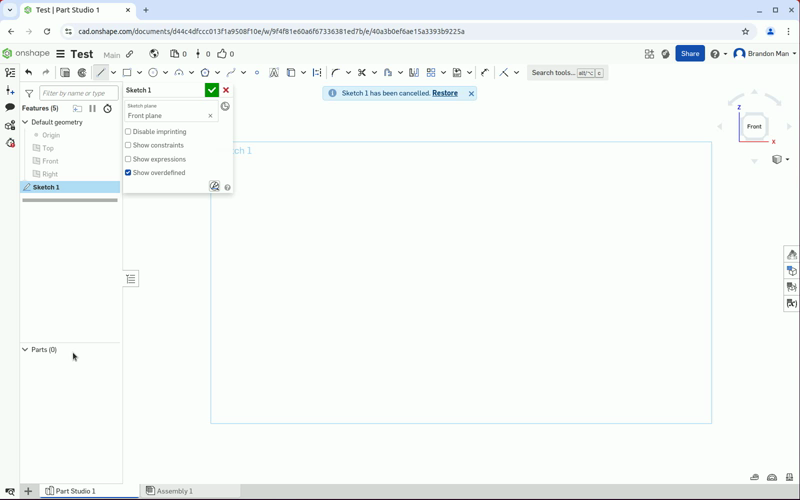
mouse_move(383, 292)
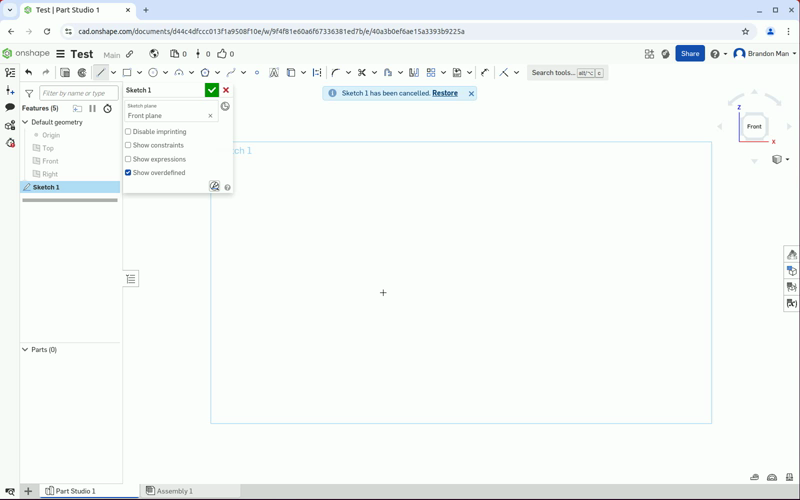
click(383, 292)
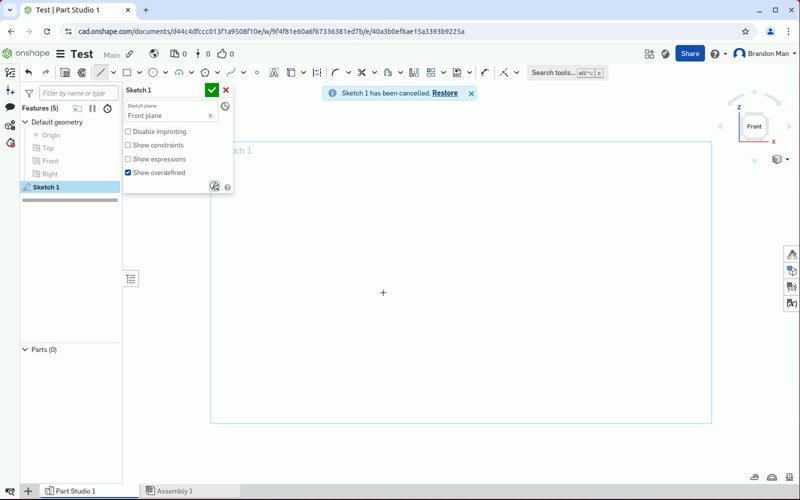
key_up(shift)
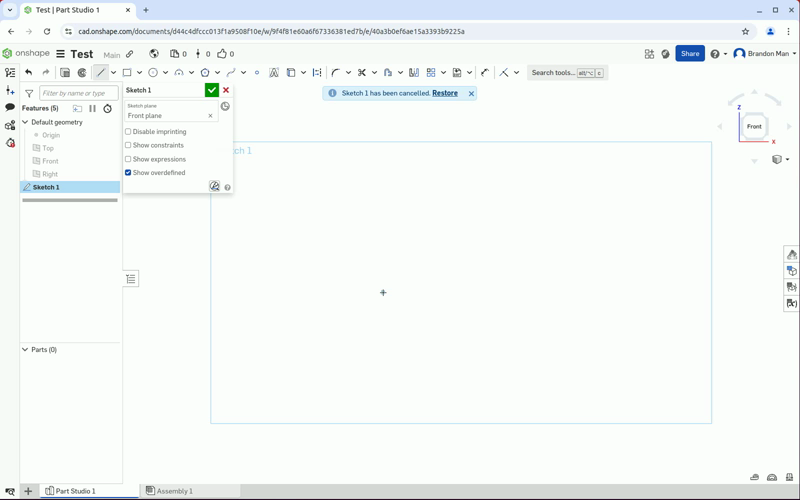
key_down(shift)
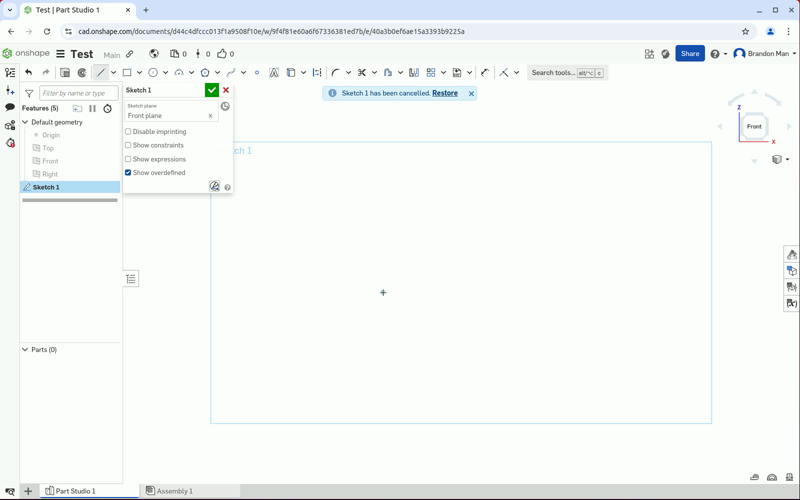
mouse_move(413, 292)
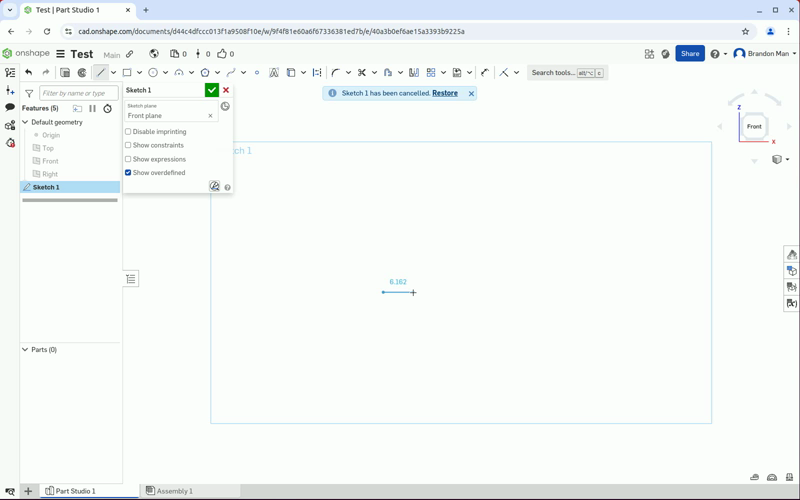
mouse_move(434, 292)
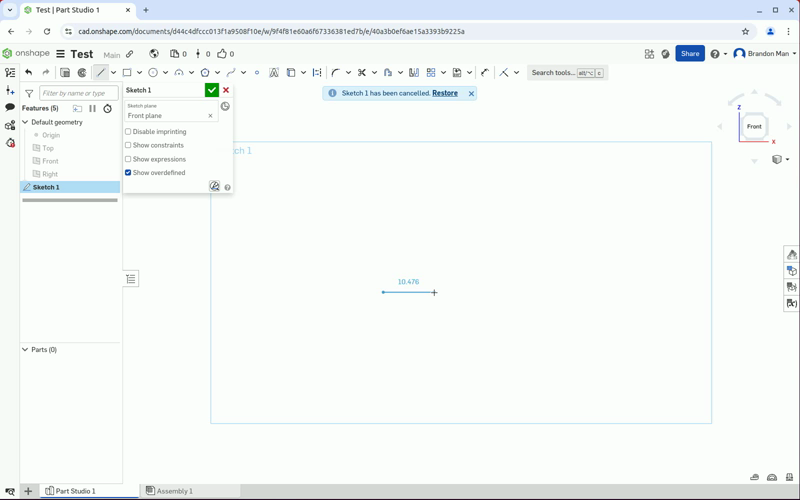
click(434, 292)
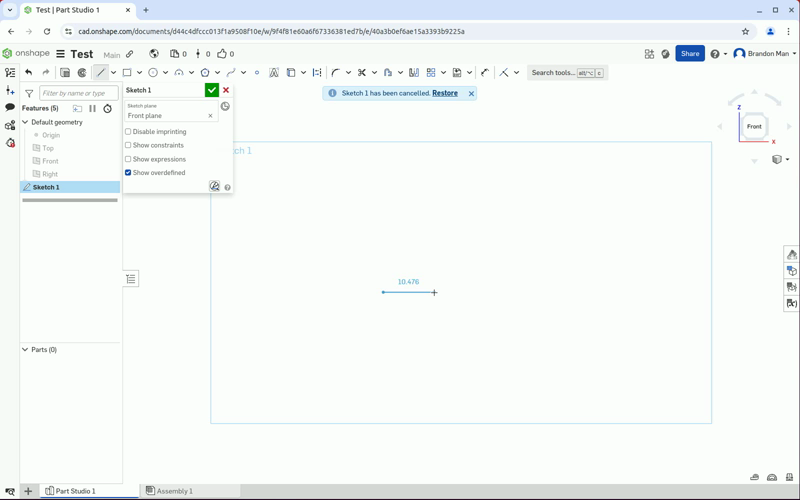
key_up(shift)
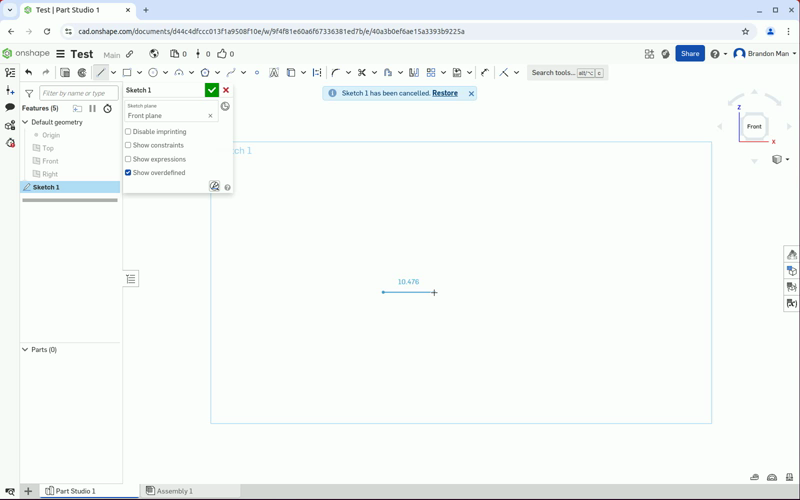
key_down(shift)
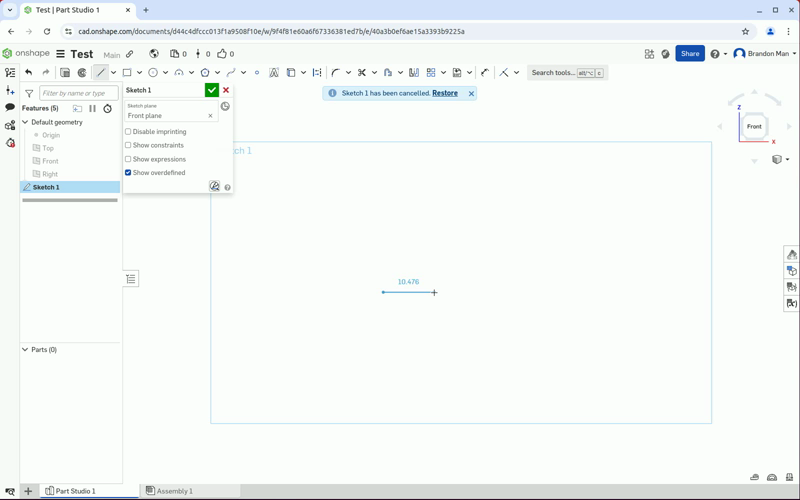
mouse_move(464, 292)
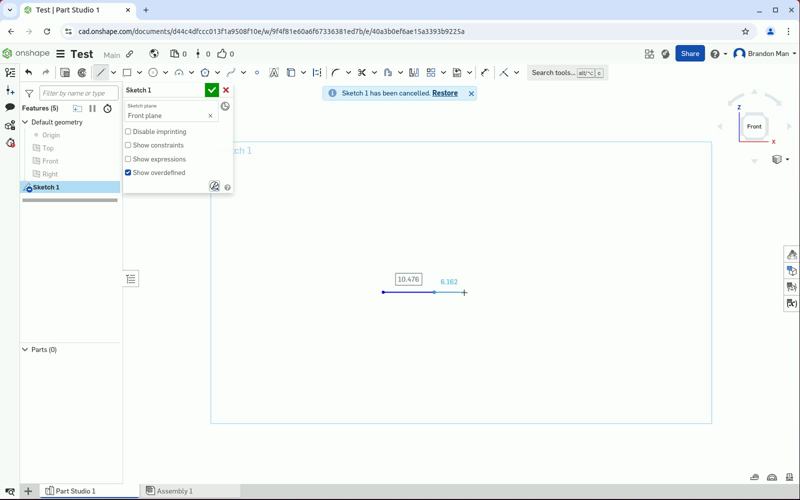
mouse_move(434, 243)
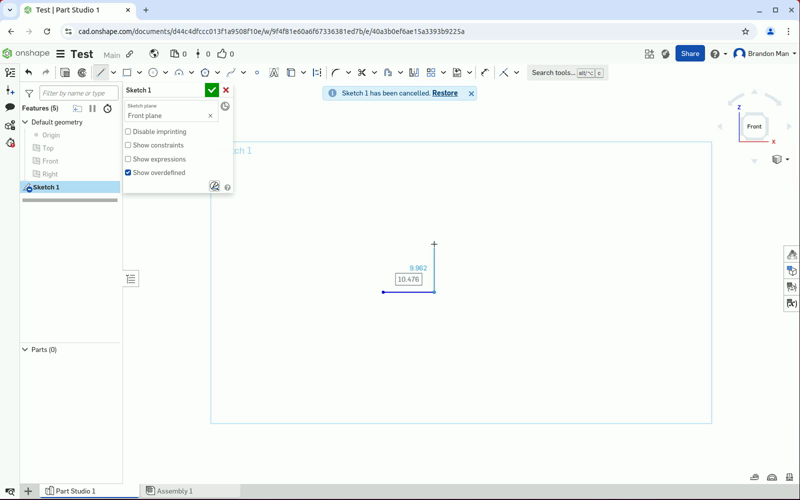
click(434, 243)
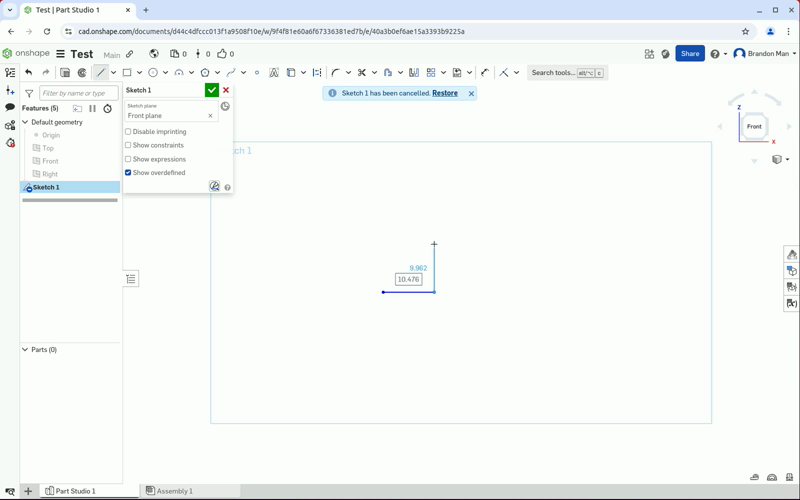
key_up(shift)
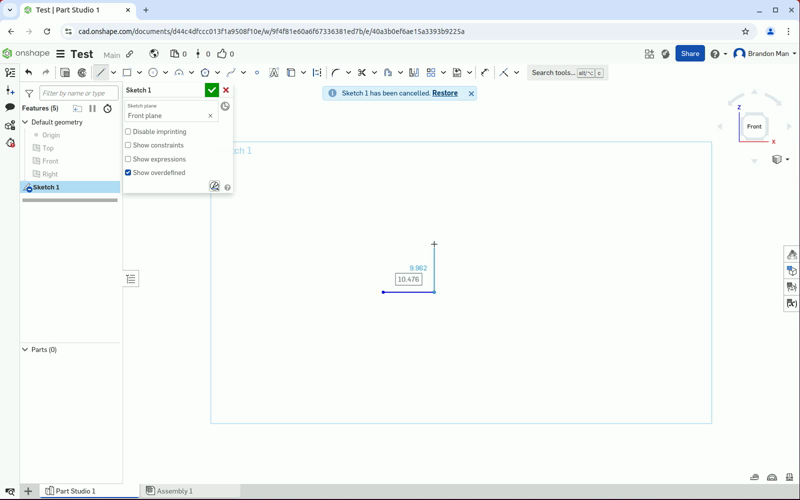
key_down(shift)
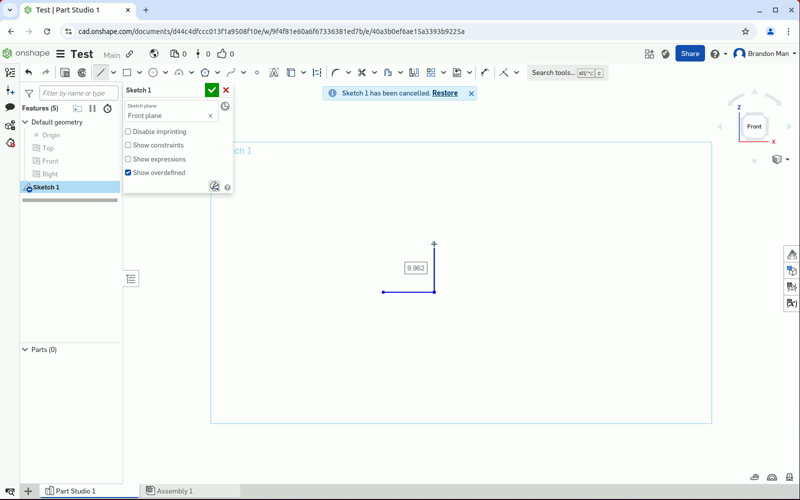
mouse_move(464, 243)
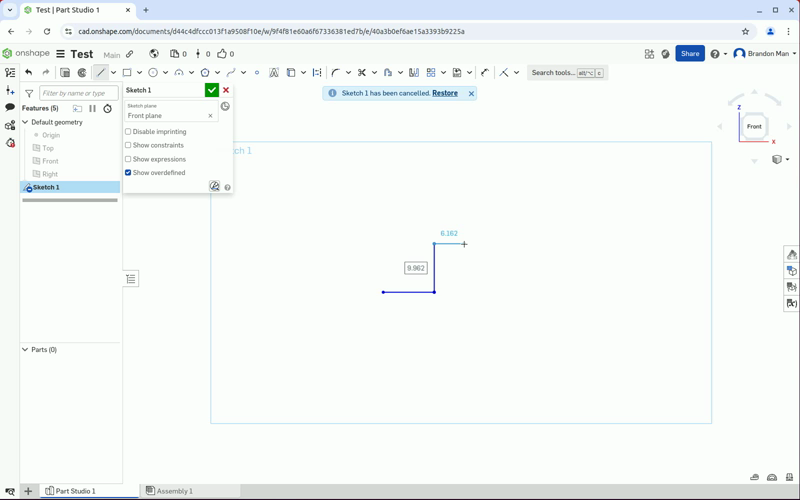
mouse_move(383, 243)
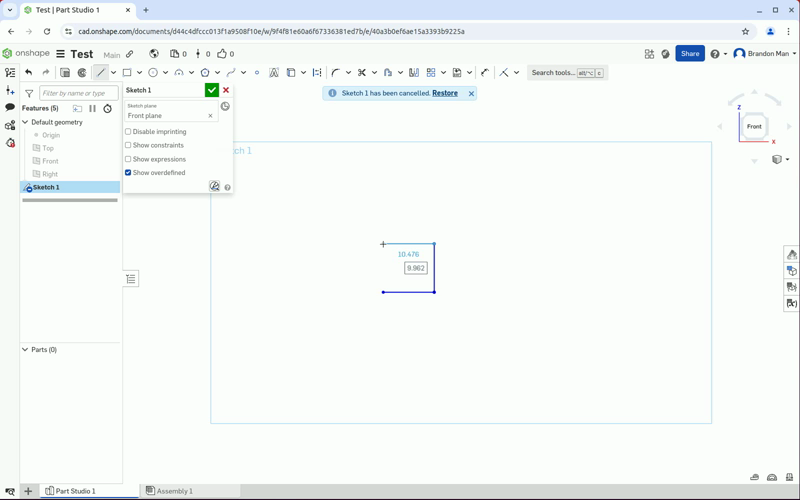
click(383, 243)
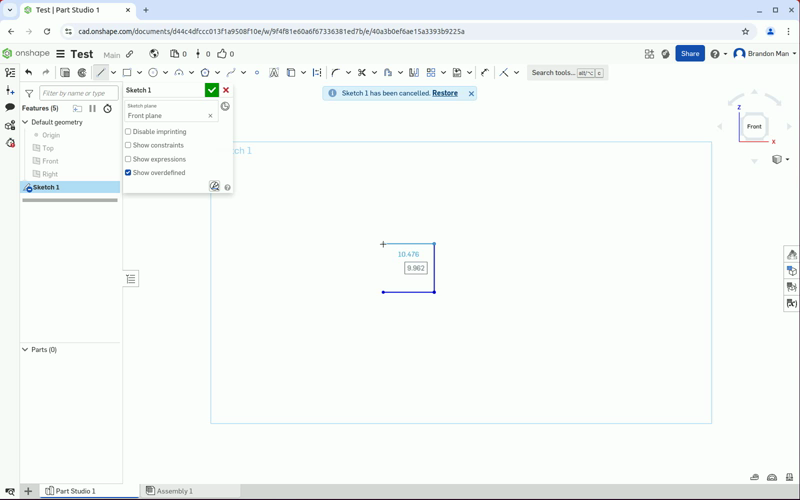
key_up(shift)
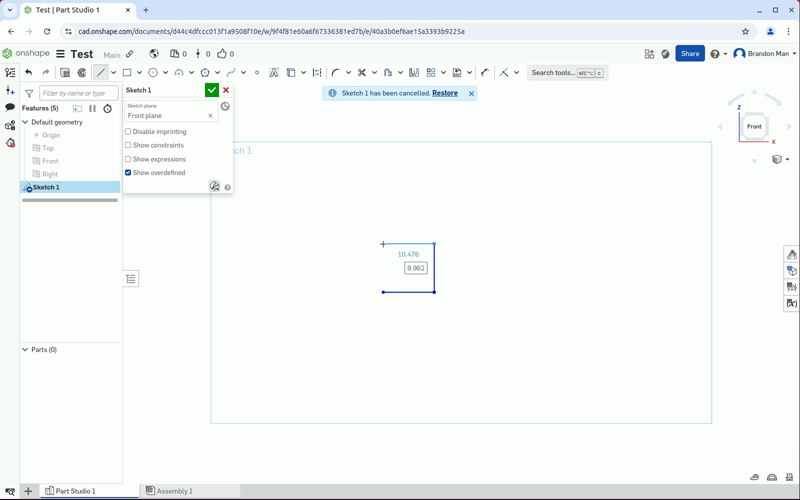
mouse_move(413, 243)
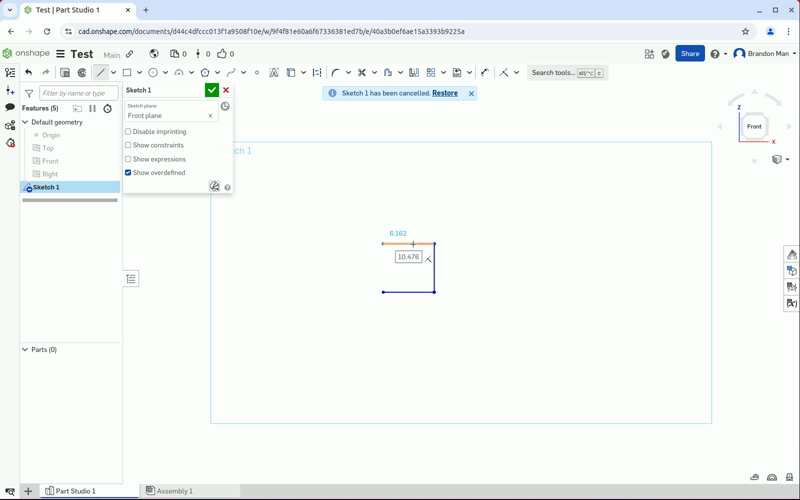
key_down(shift)
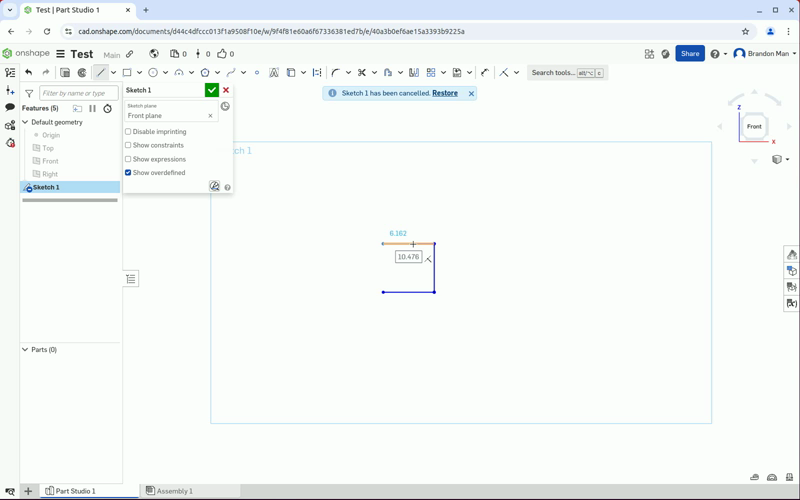
mouse_move(383, 292)
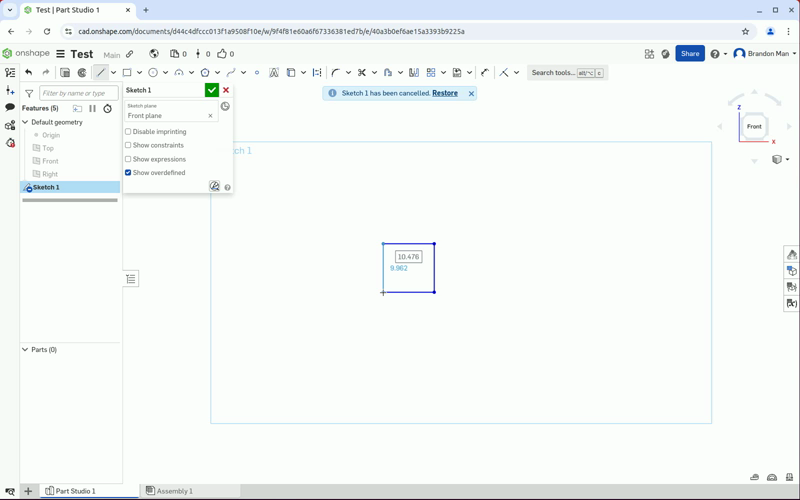
key_up(shift)
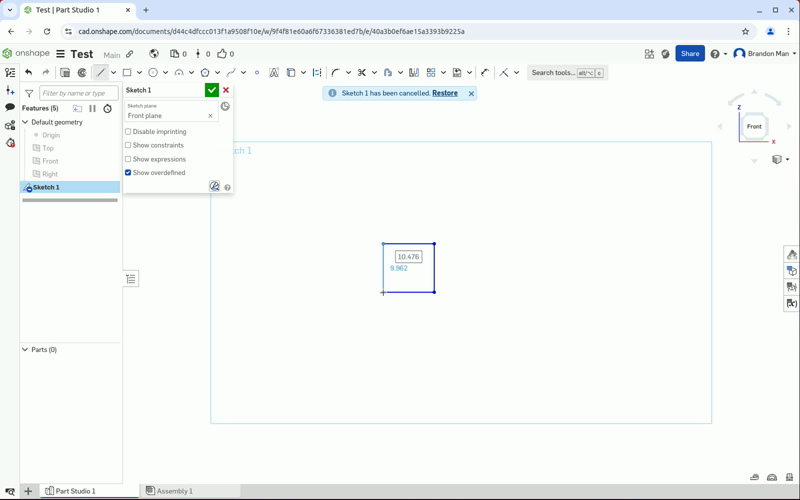
click(383, 292)
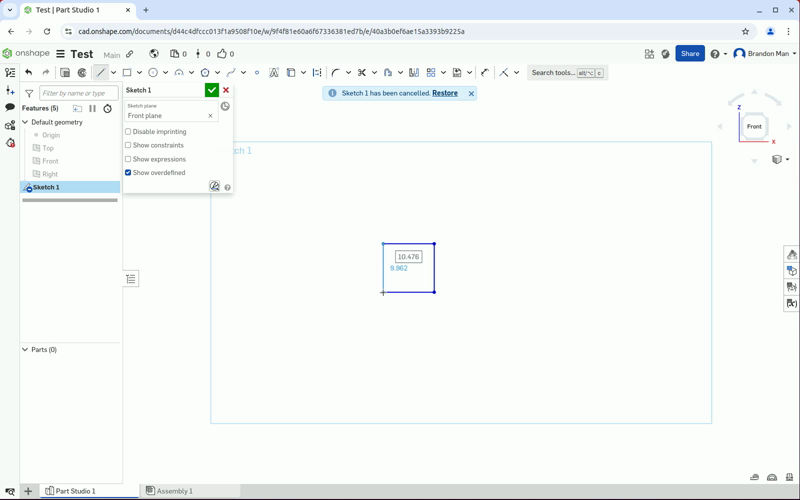
key(esc)
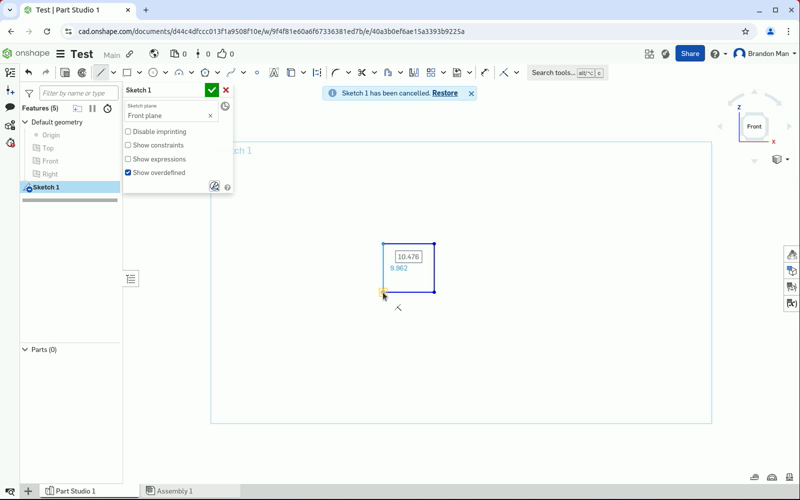
mouse_move(412, 246)
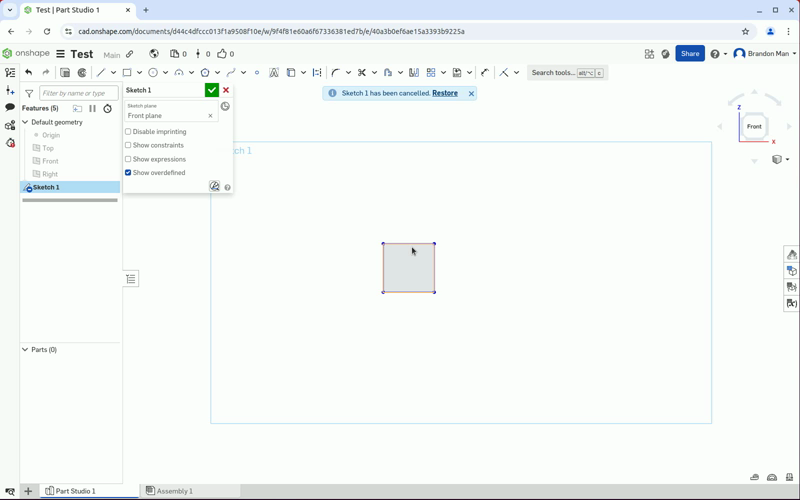
click(412, 246)
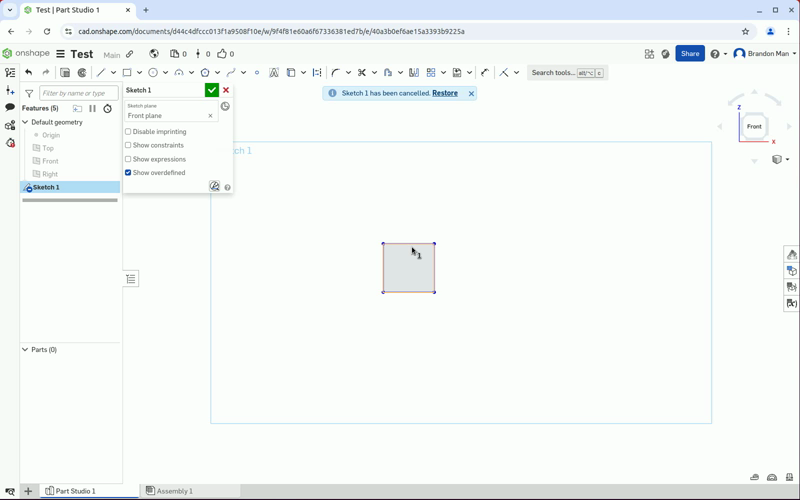
mouse_move(73, 352)
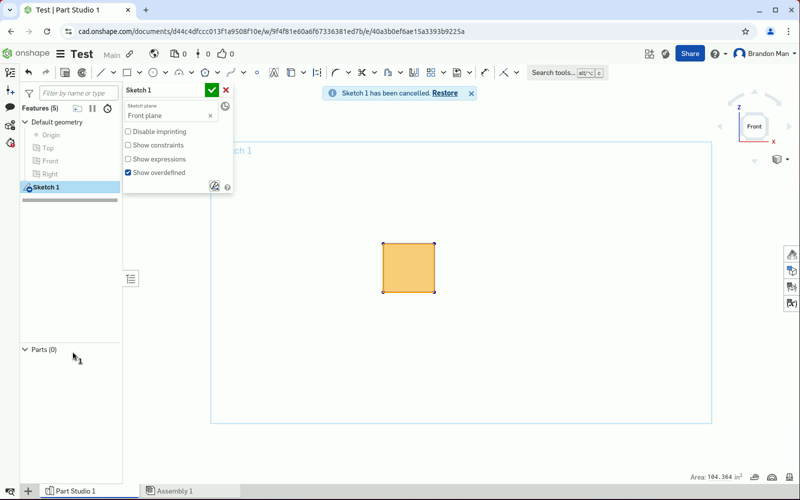
key(shift+y)
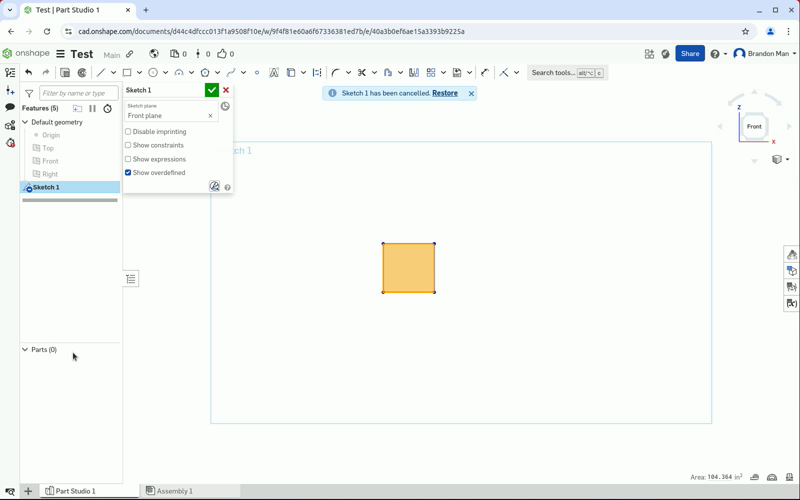
key(shift+e)
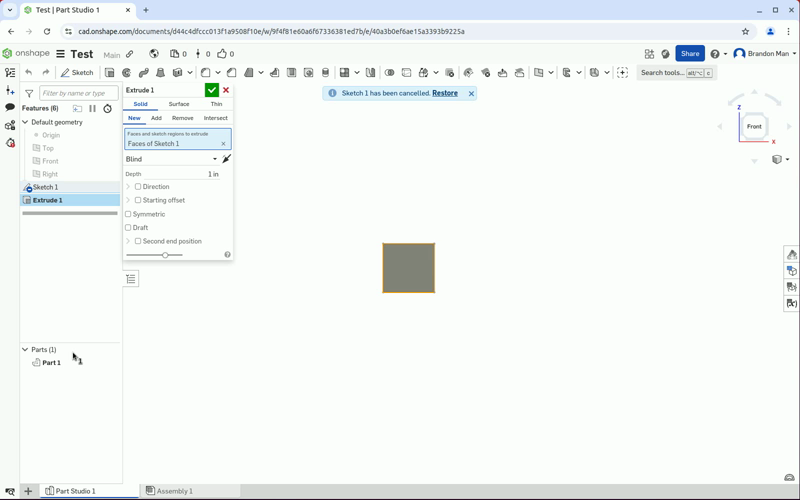
mouse_move(143, 106)
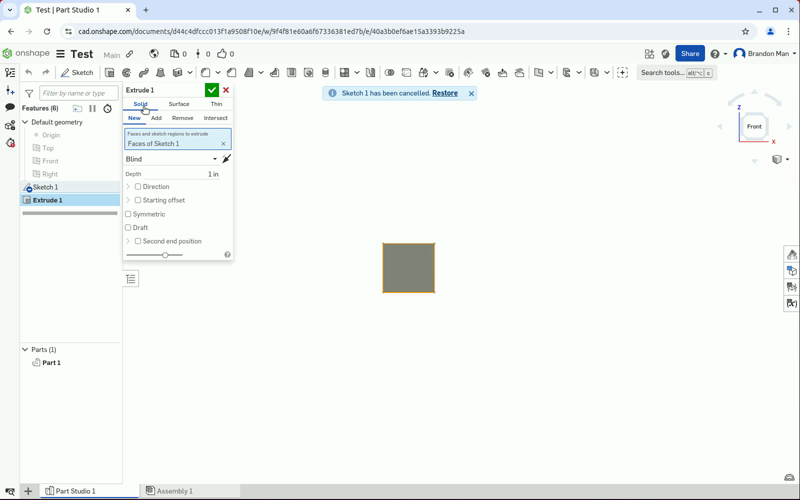
click(143, 106)
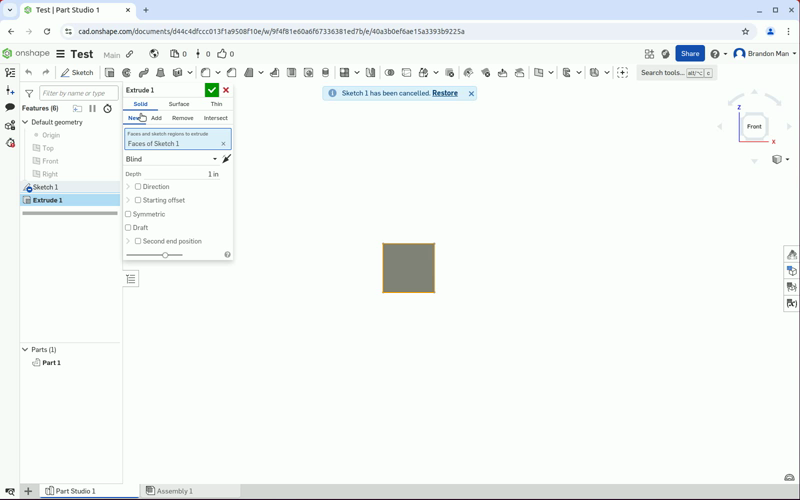
mouse_move(137, 120)
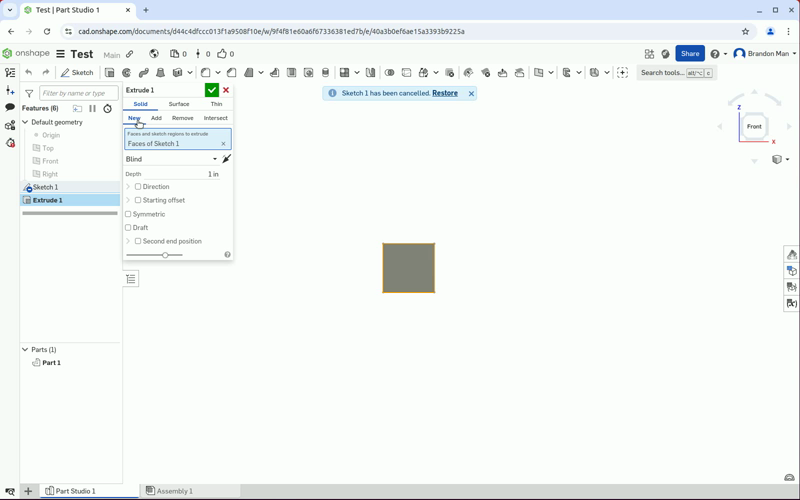
click(137, 120)
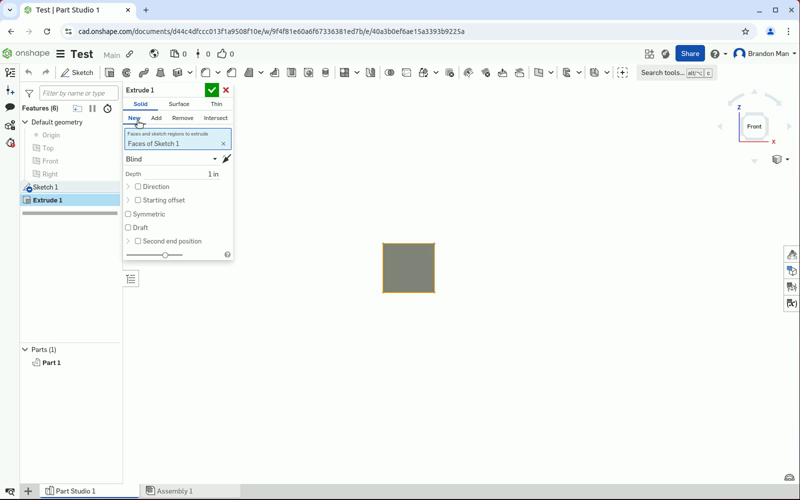
key(tab, 4)
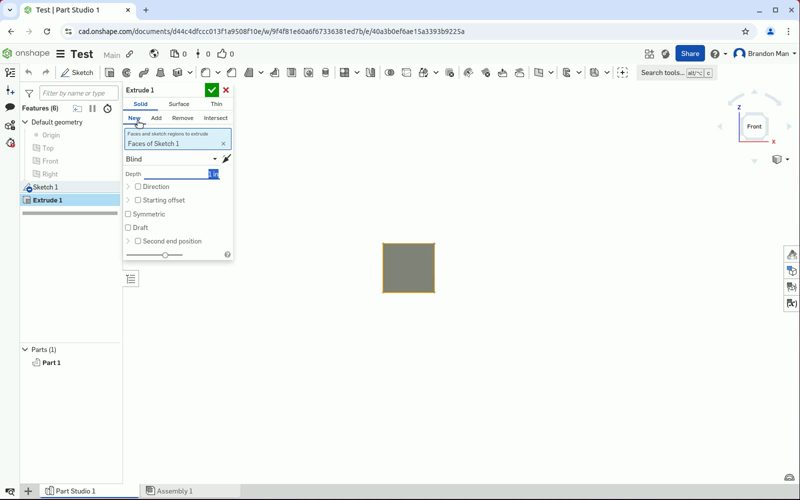
text(4.814)
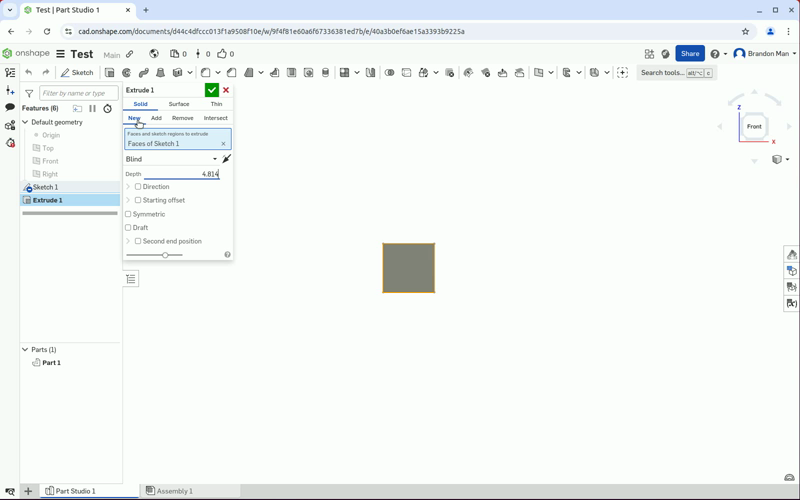
key(enter)
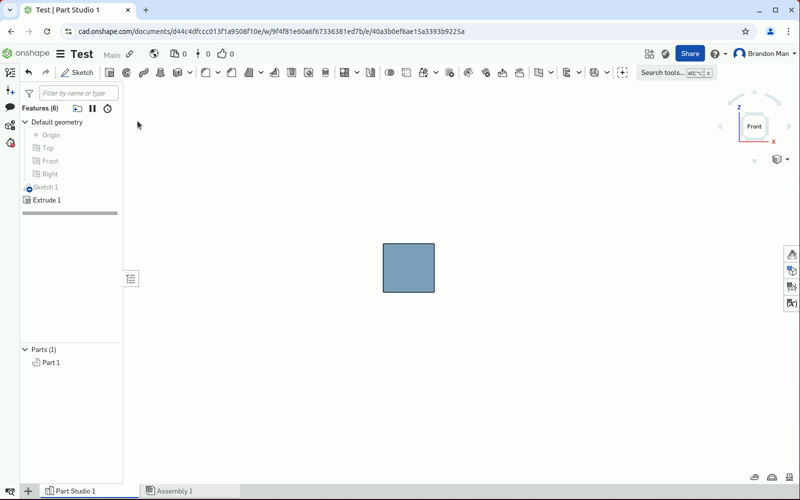
key(shift+h)
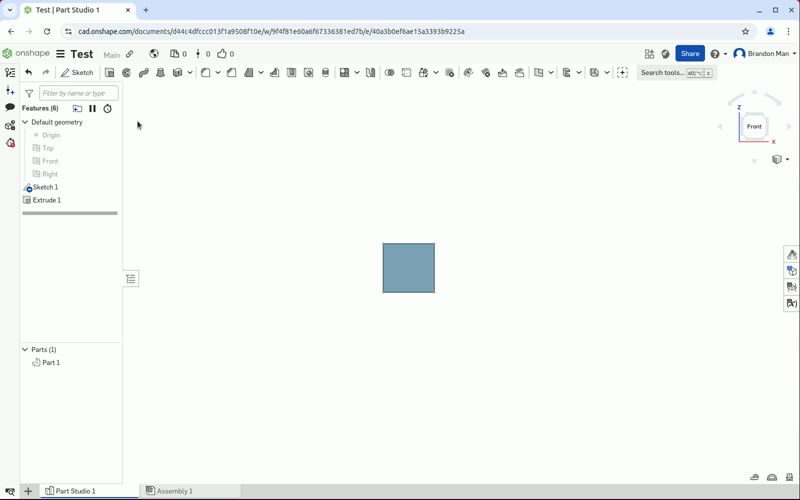
key(shift+h)
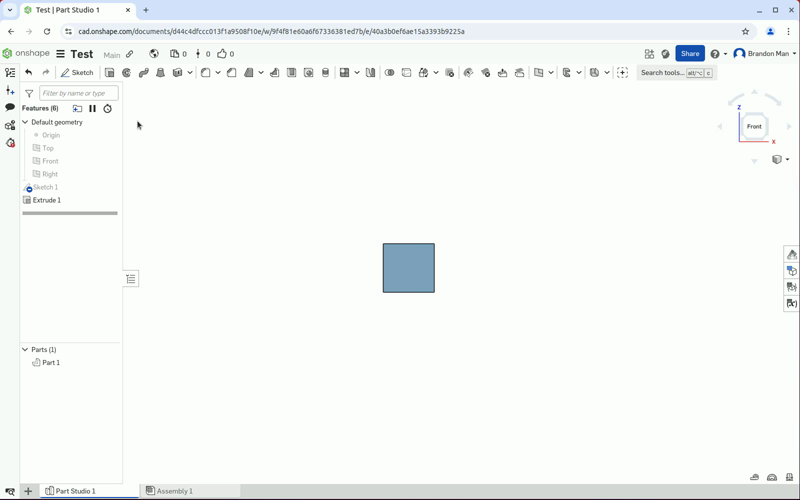
mouse_move(73, 189)
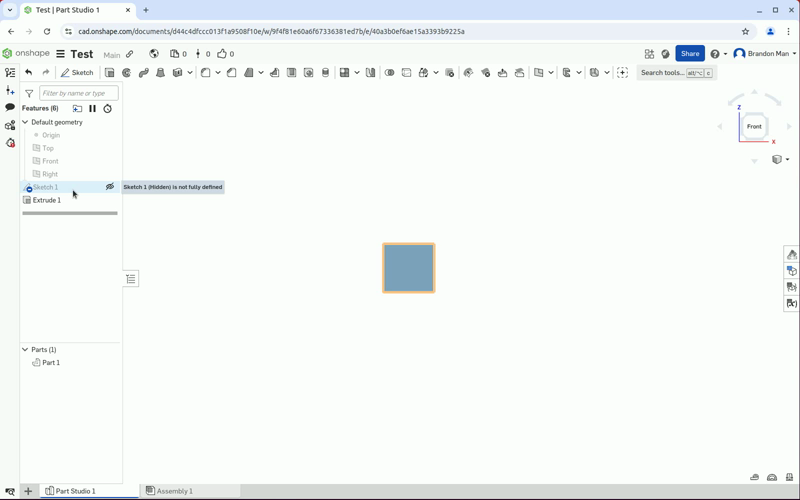
click(73, 189)
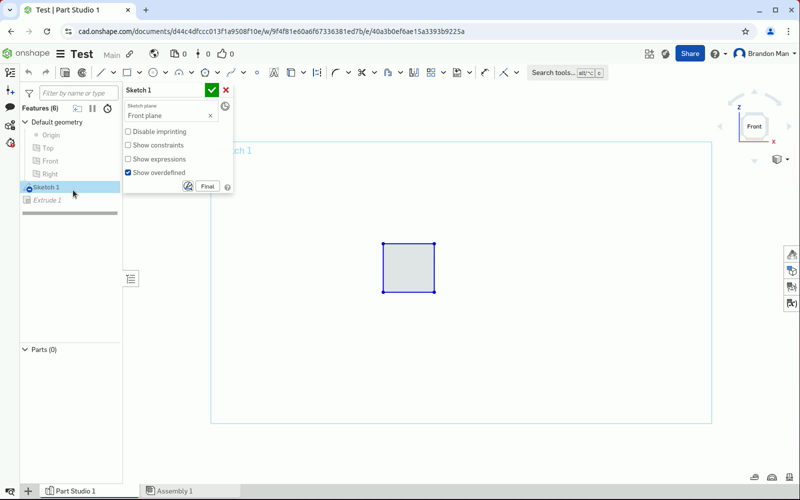
mouse_move(229, 92)
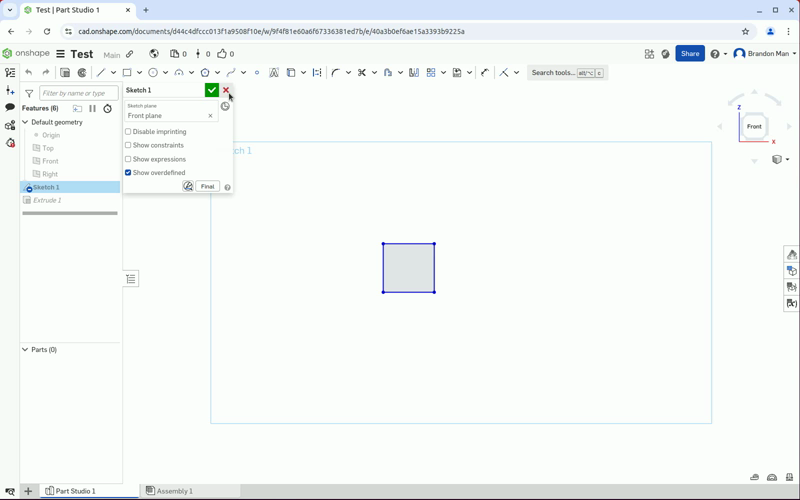
click(229, 92)
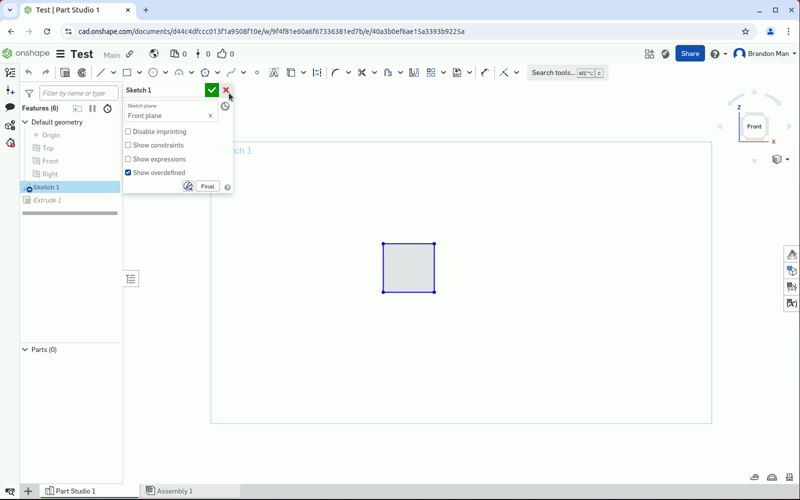
key(shift+s)
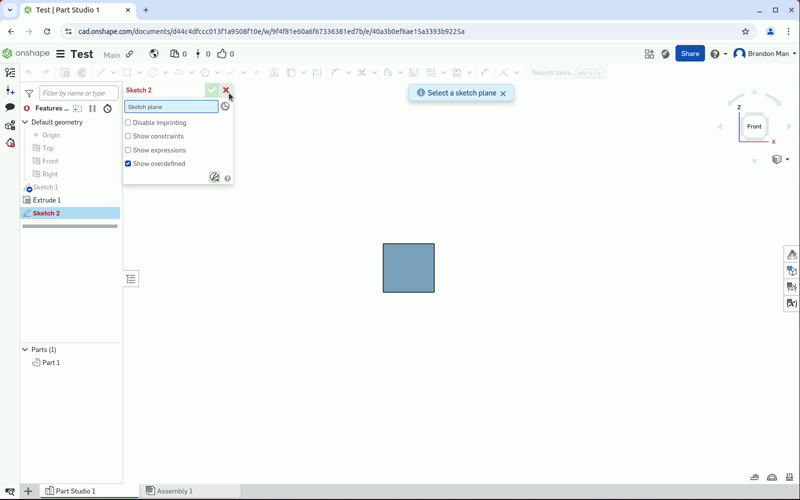
mouse_move(73, 163)
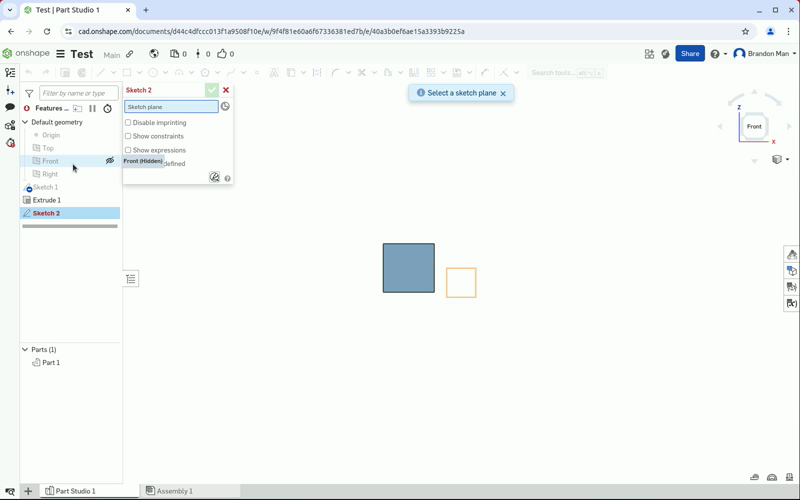
click(73, 163)
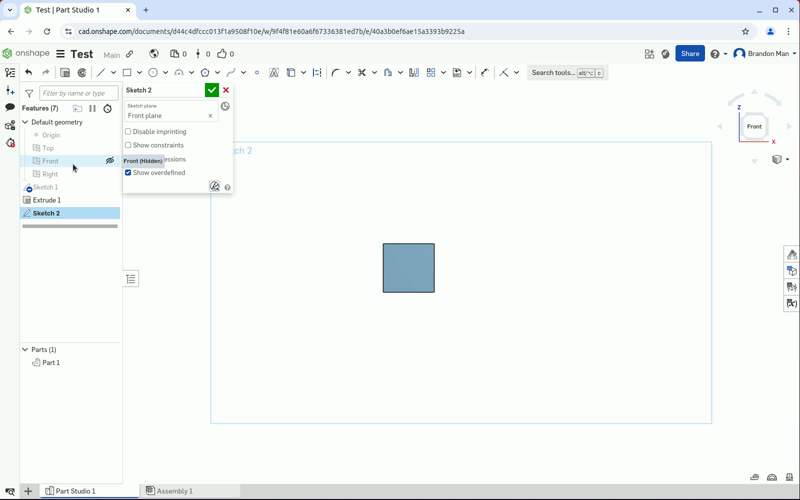
mouse_move(73, 352)
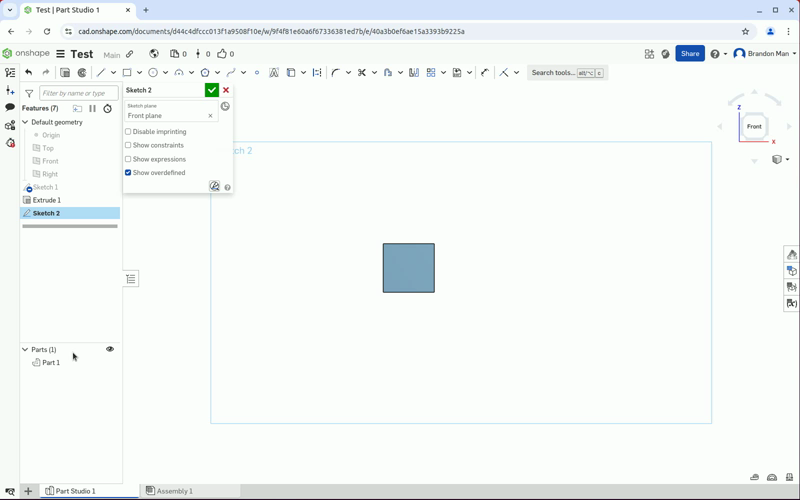
key(y)
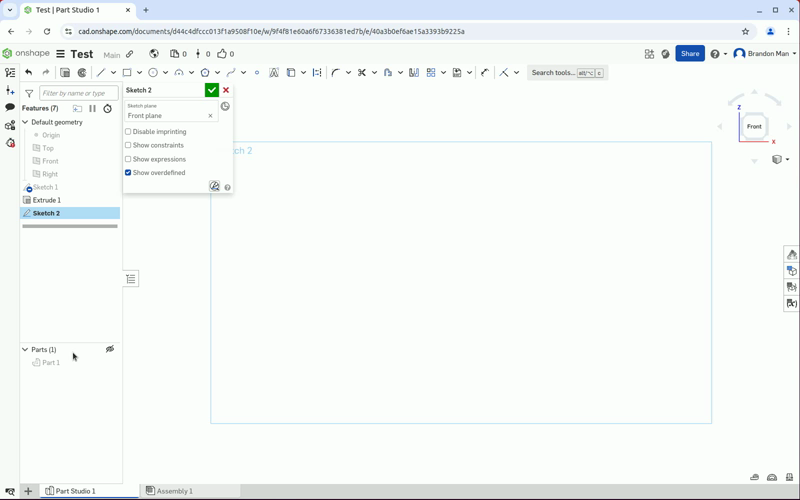
key(c)
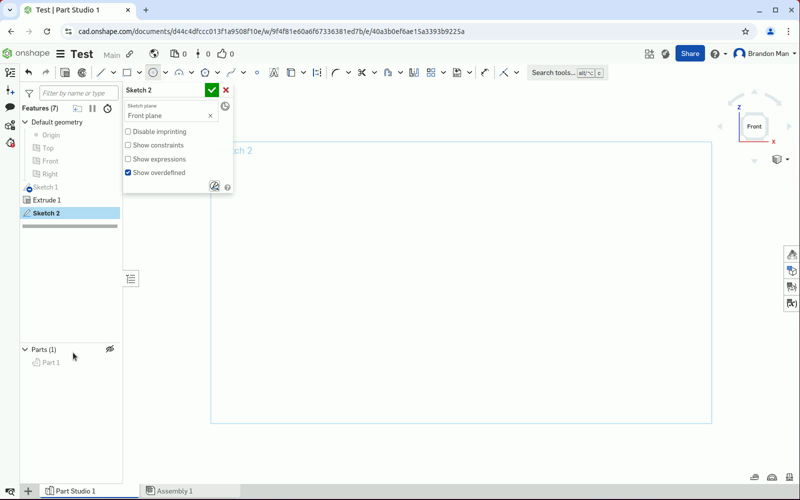
key_down(shift)
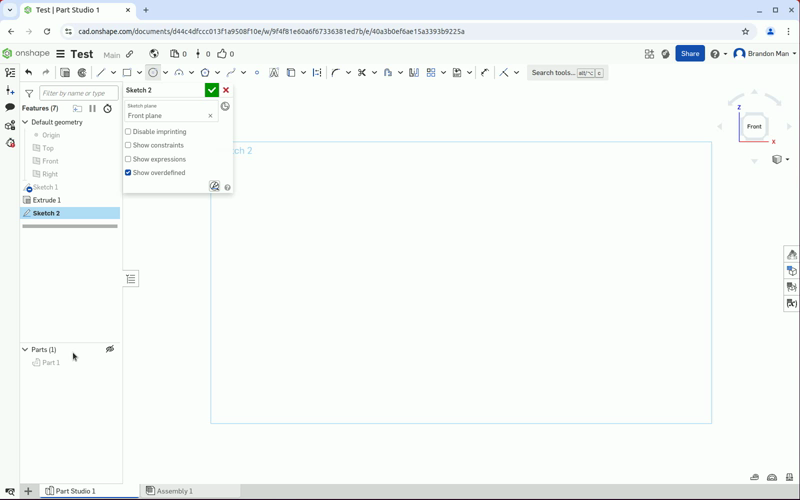
mouse_move(543, 282)
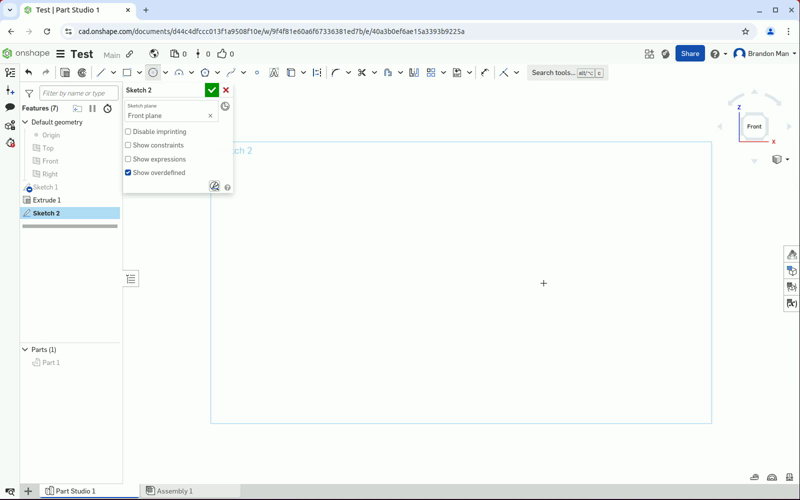
click(543, 282)
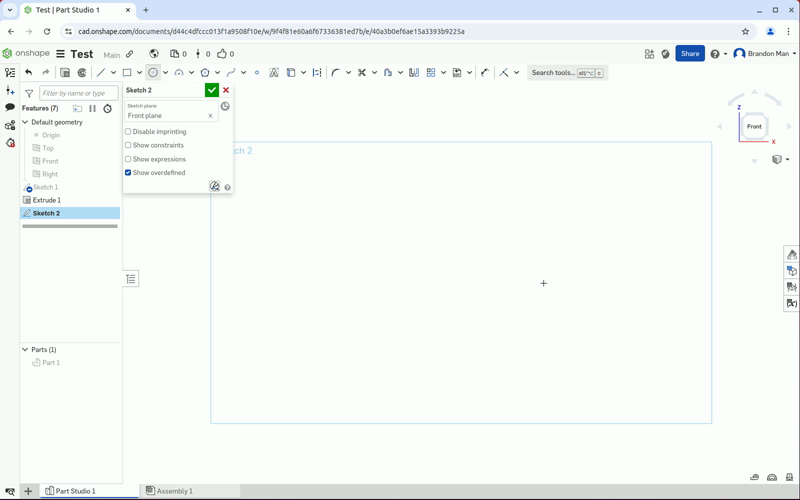
key_up(shift)
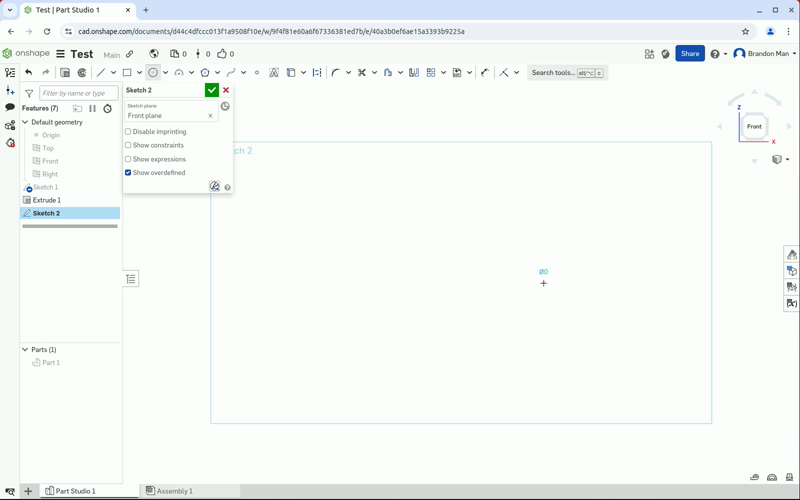
mouse_move(574, 282)
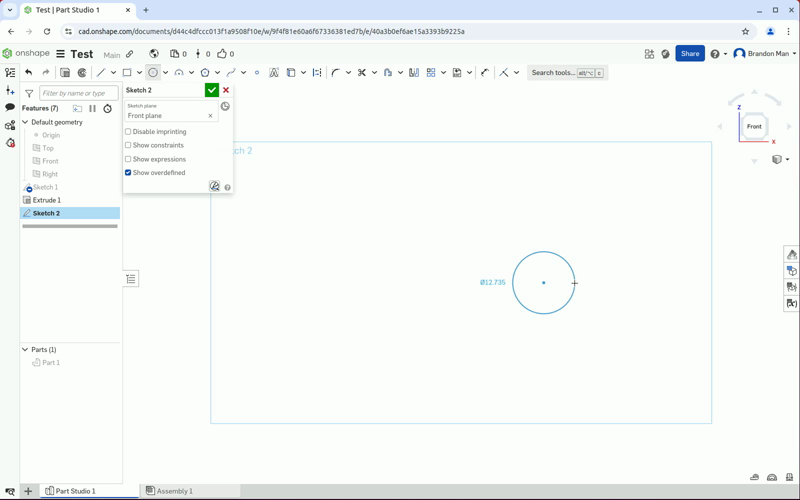
click(574, 282)
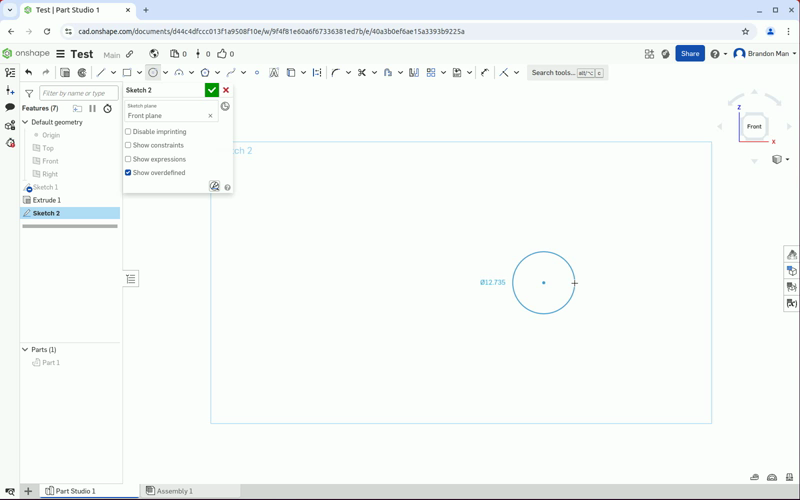
key(esc)
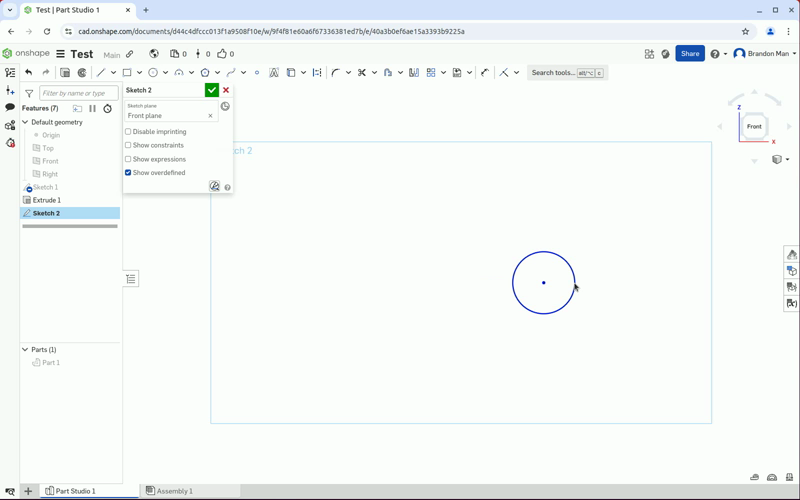
mouse_move(522, 283)
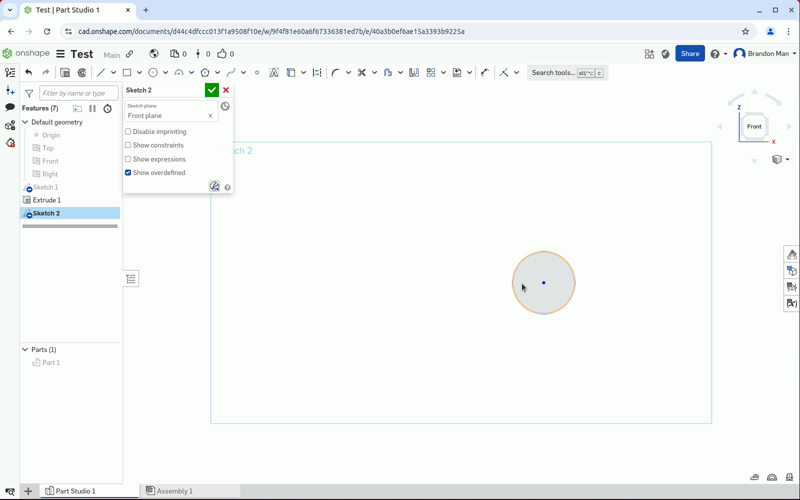
click(522, 283)
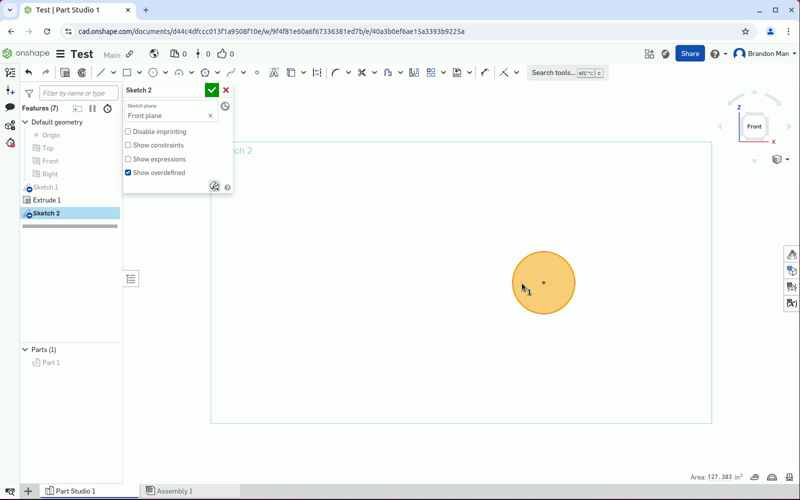
mouse_move(73, 352)
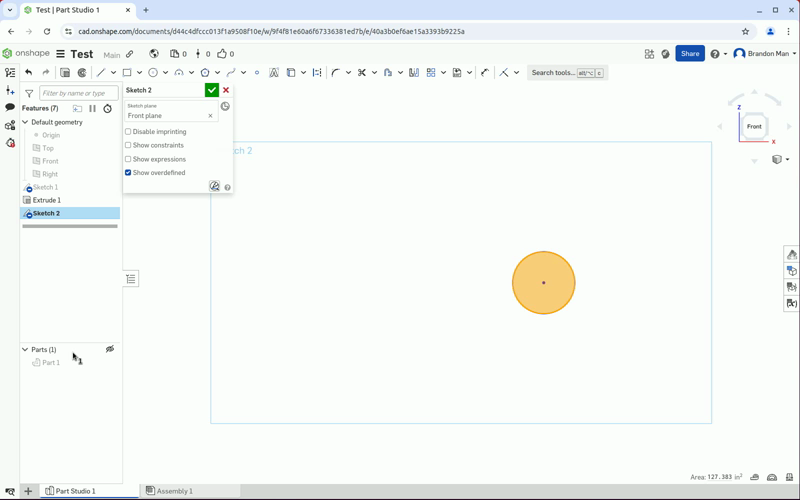
key(shift+y)
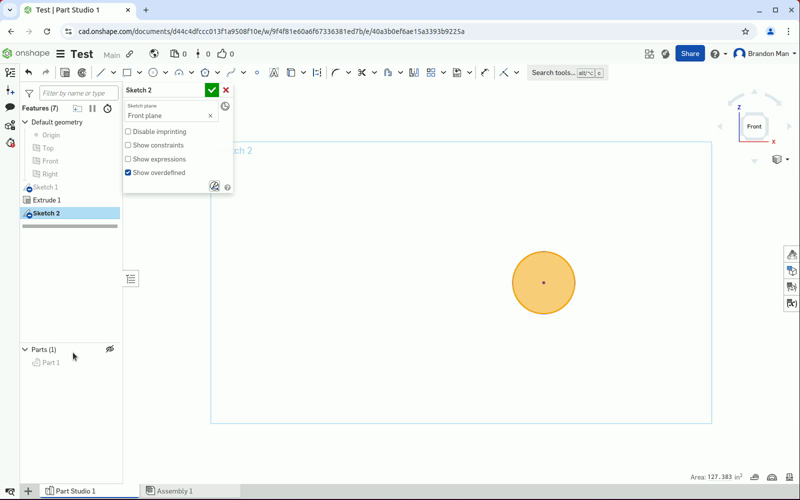
key(shift+e)
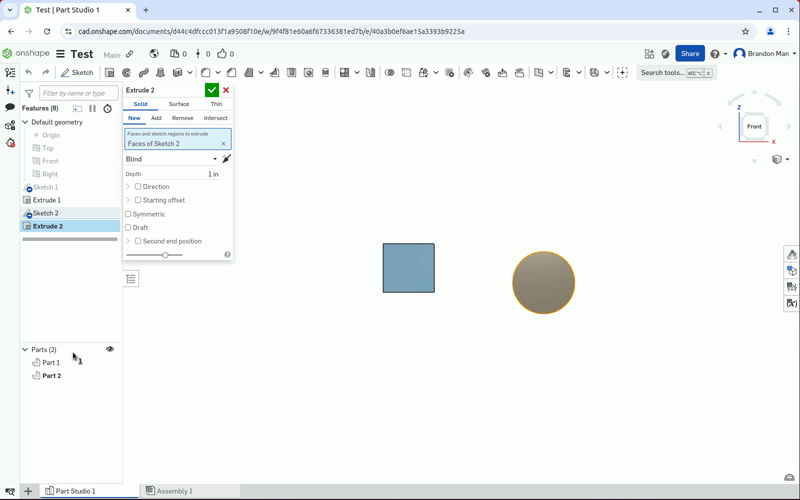
mouse_move(143, 106)
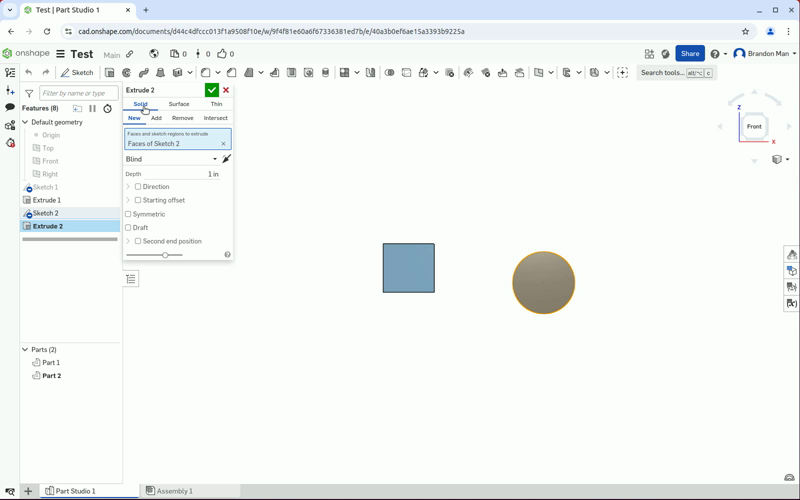
click(143, 106)
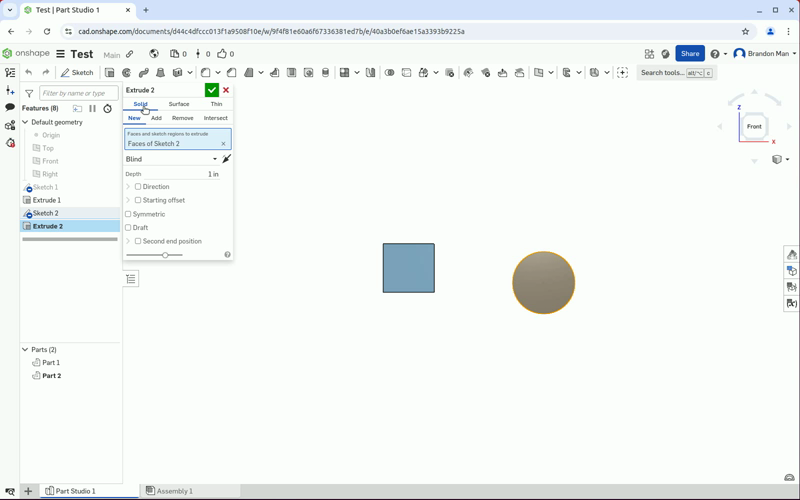
mouse_move(137, 120)
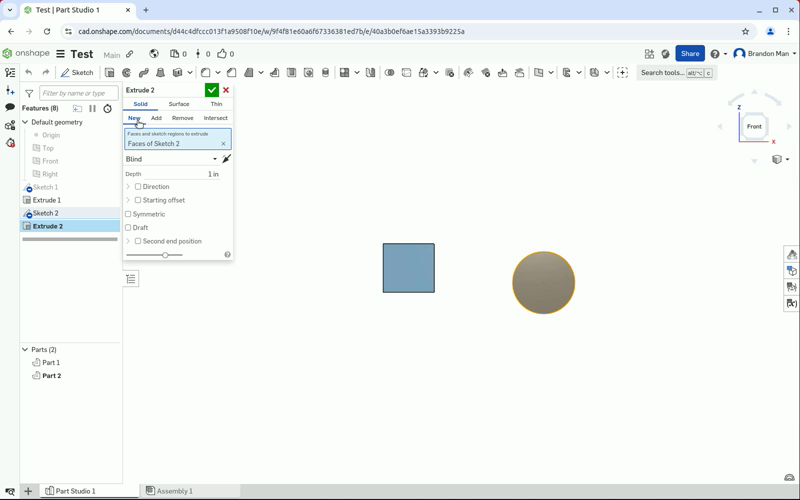
click(137, 120)
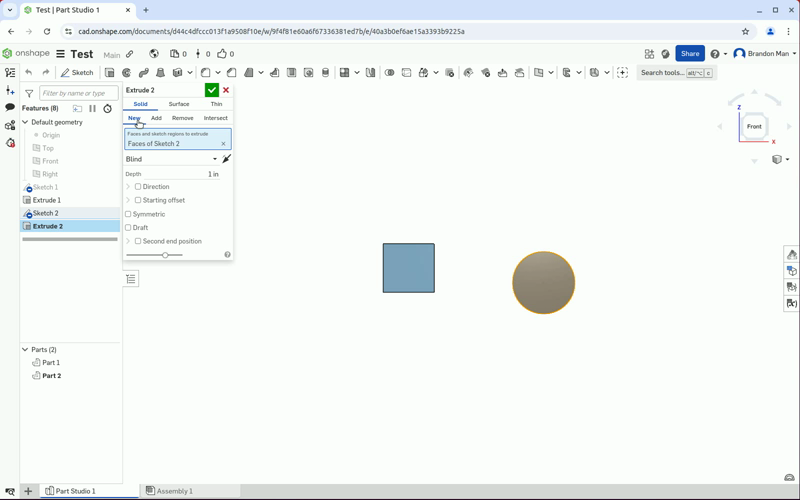
key(tab, 4)
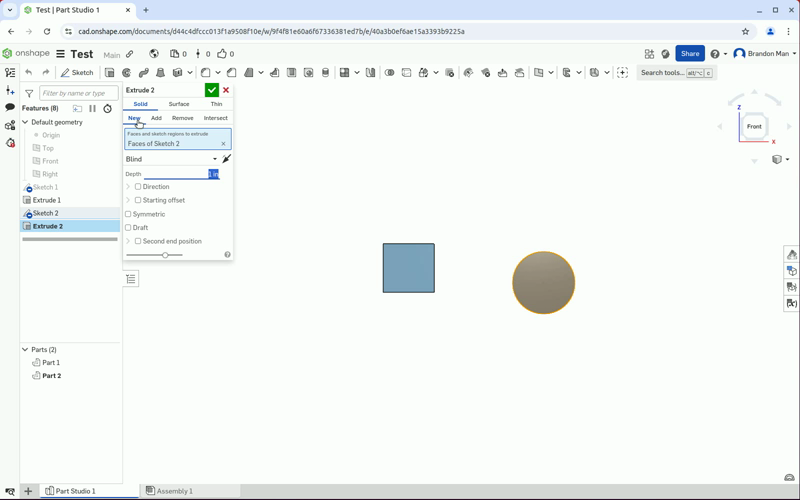
text(4.814)
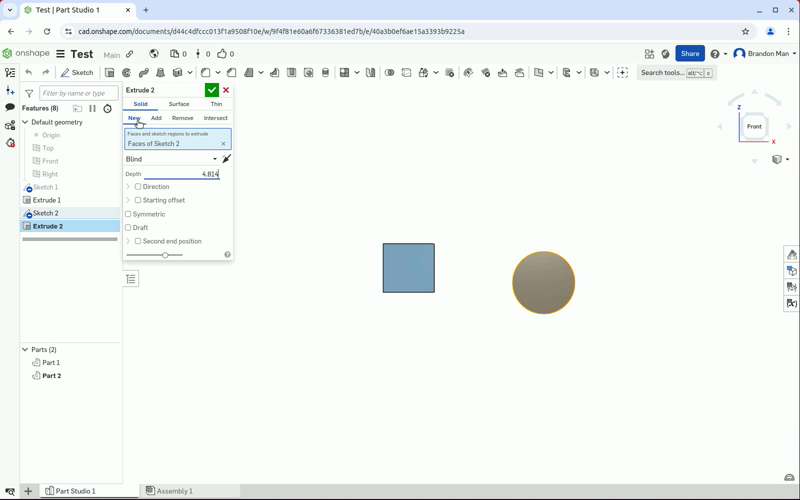
key(enter)
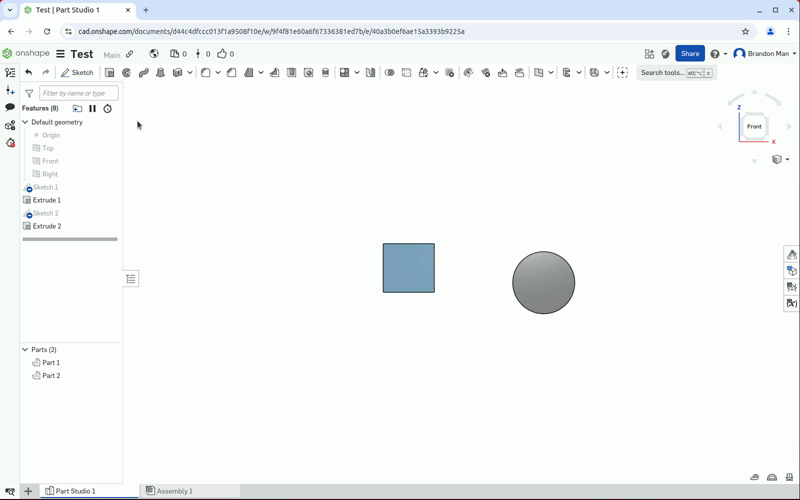
key(shift+h)
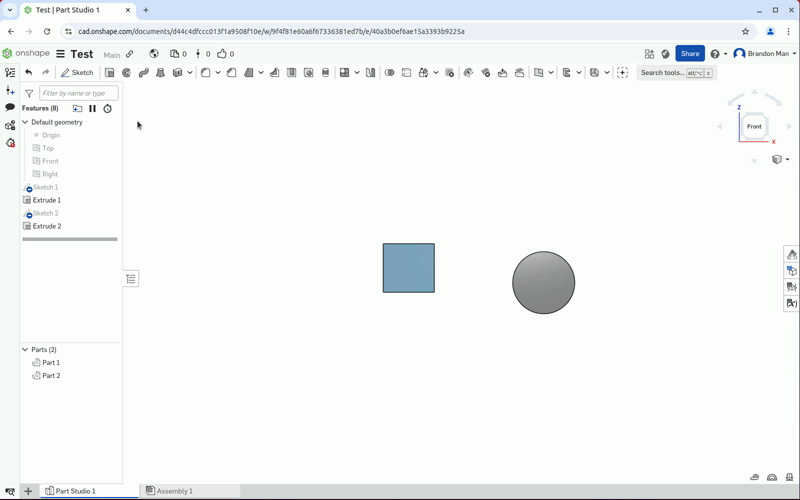
key(shift+h)
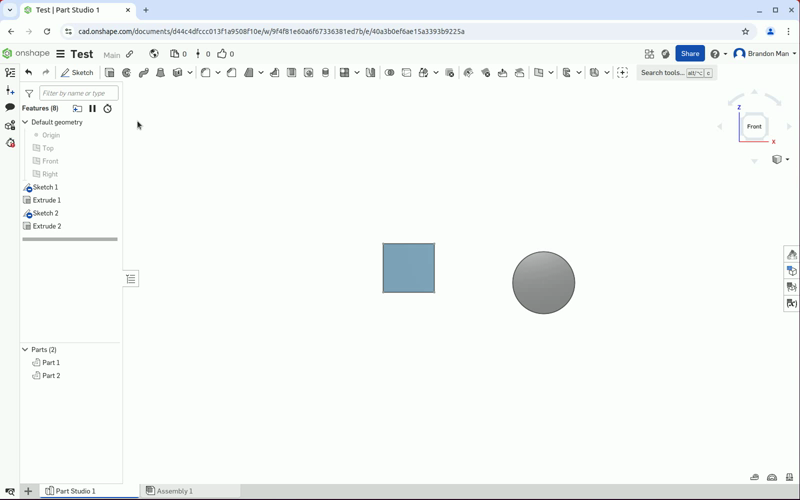
key(shift+7)
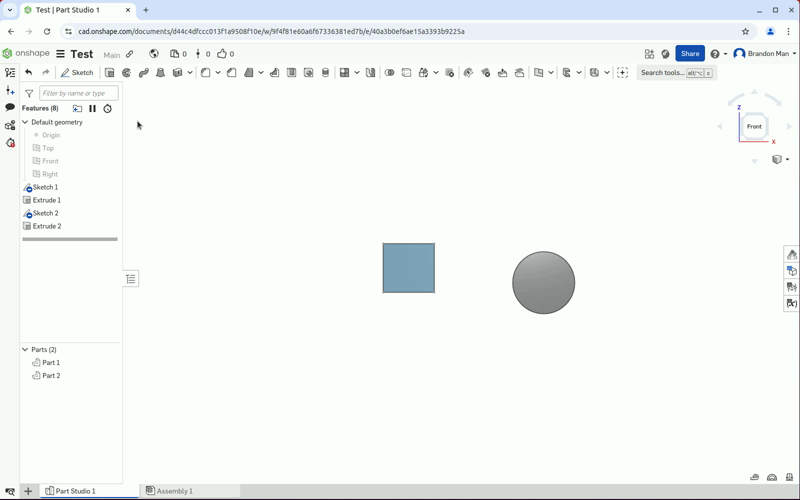
key(left, 2)
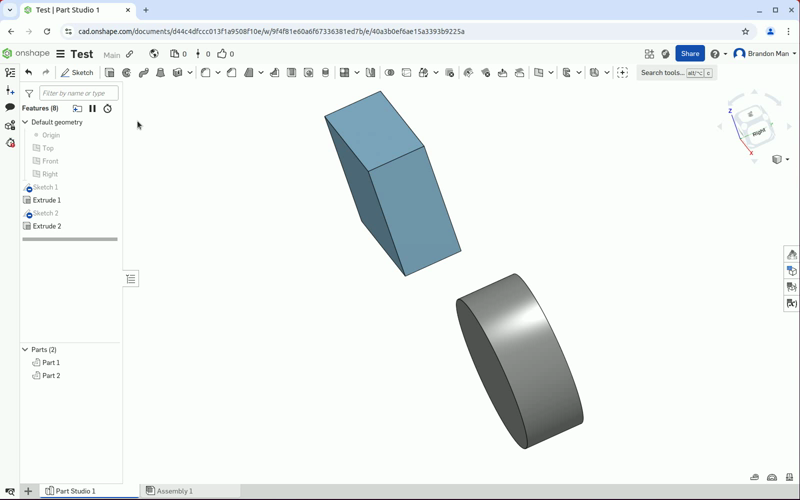
key(down, 2)
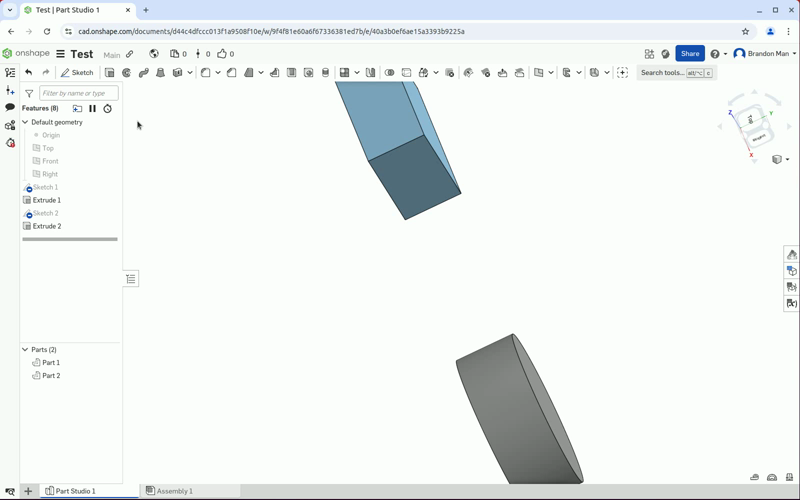
key(up, 2)
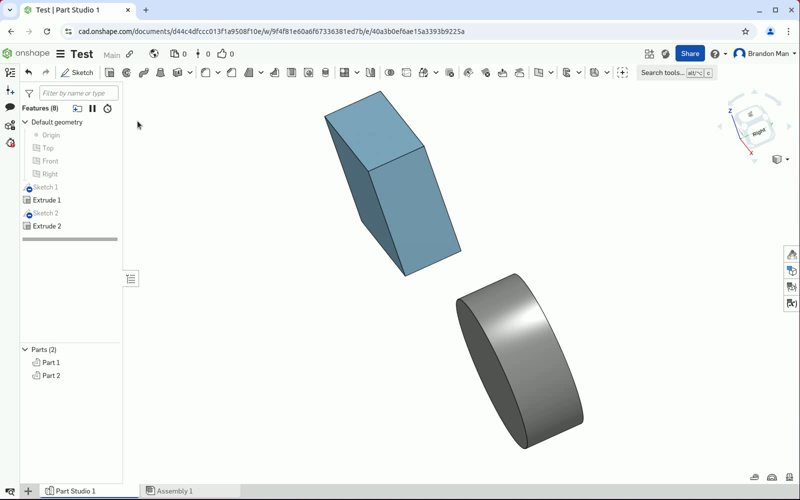
key(right, 2)
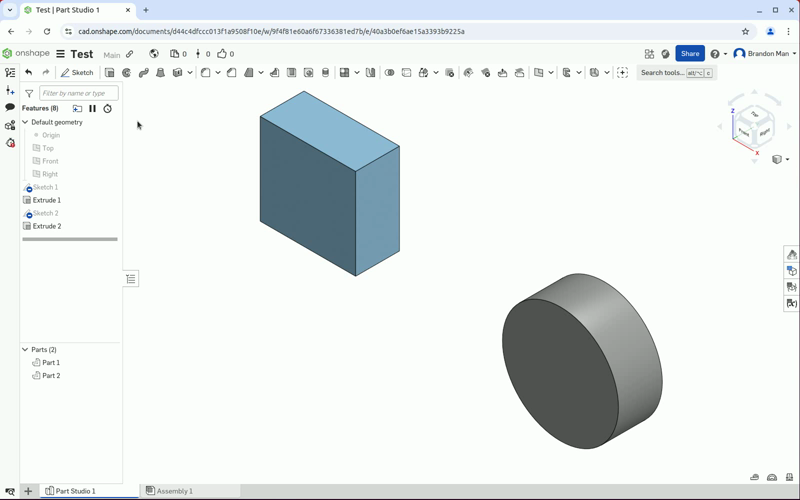
mouse_move(73, 189)
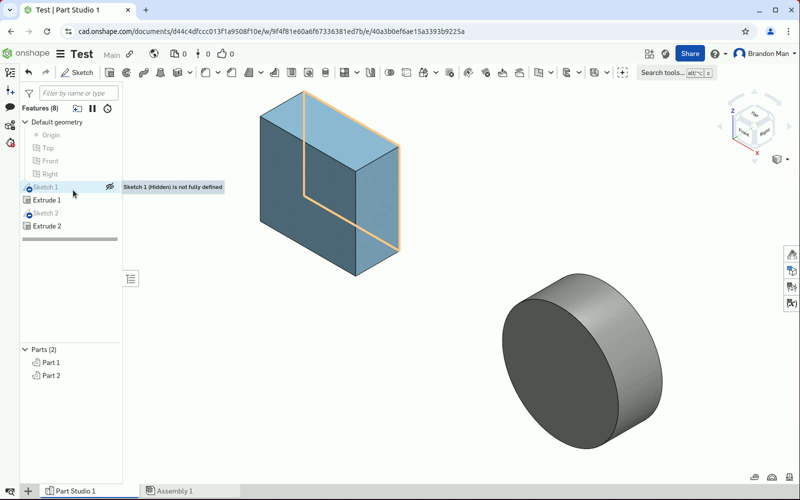
click(73, 189)